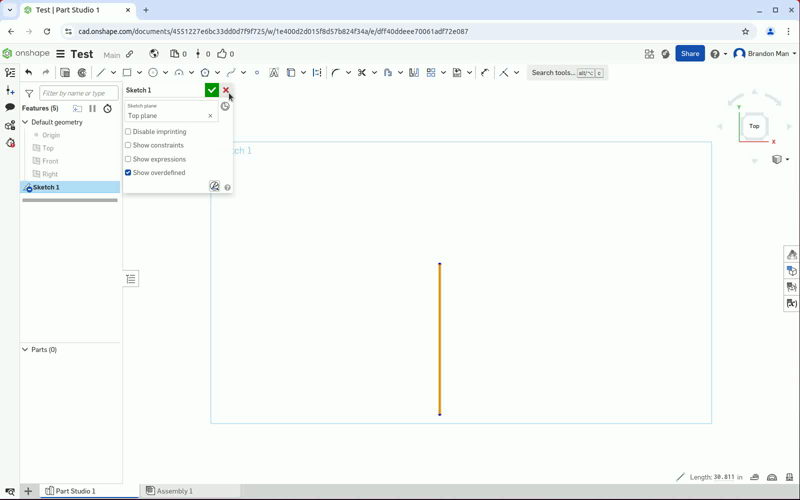
key(shift+h)
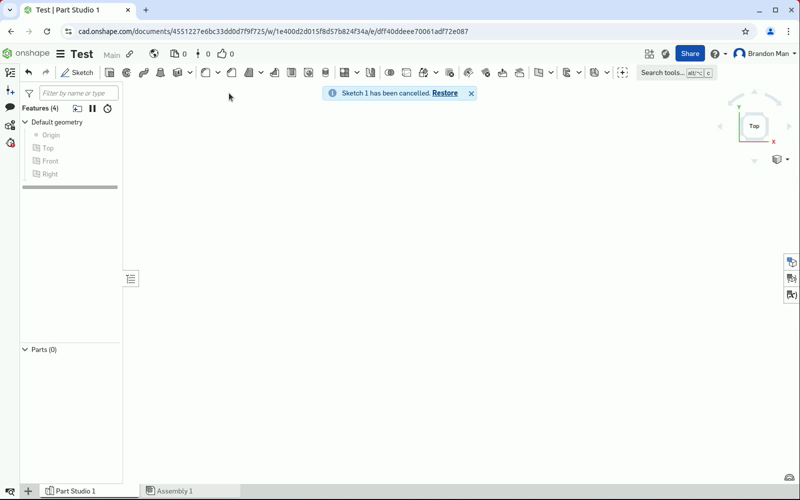
mouse_move(73, 352)
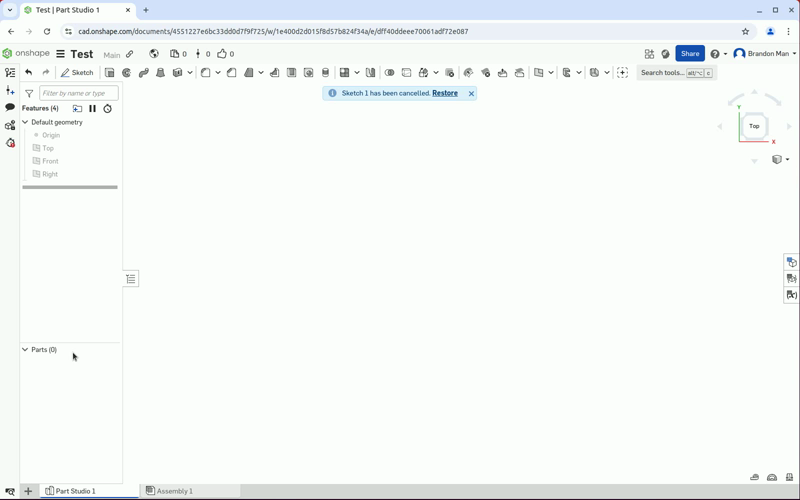
key(y)
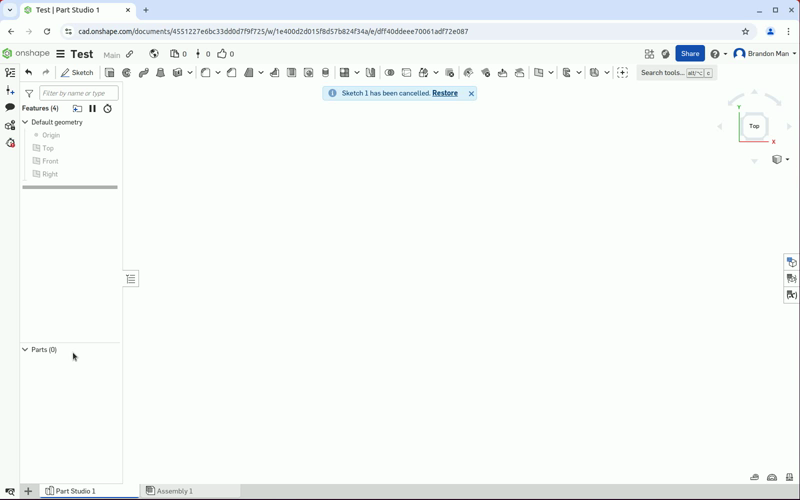
key(shift+p)
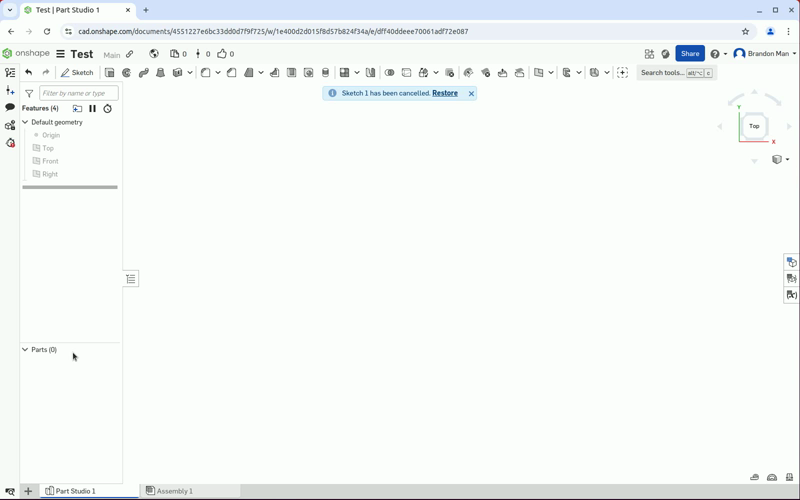
key(space)
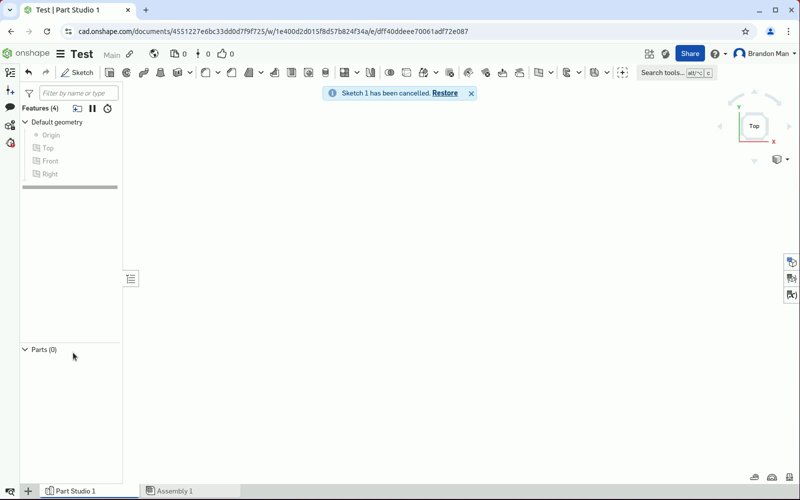
key_down(shift)
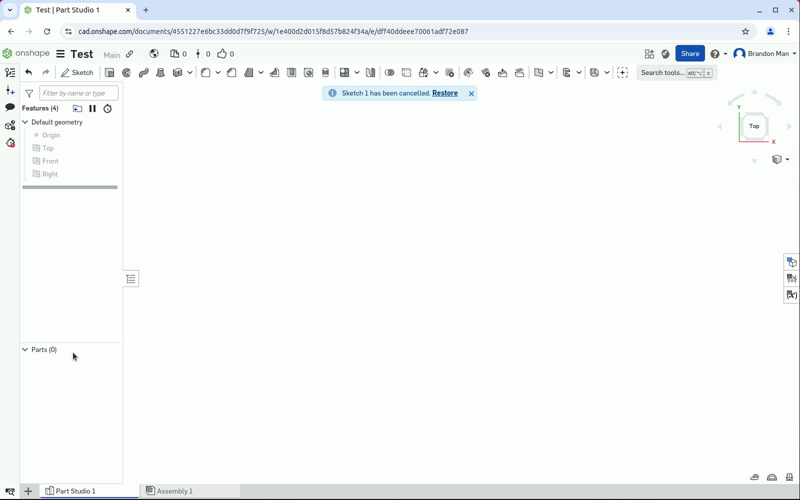
key(up)
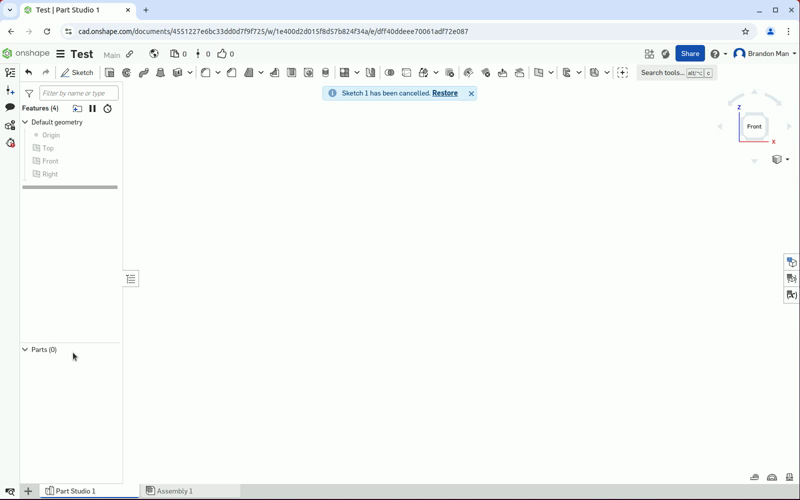
key_up(shift)
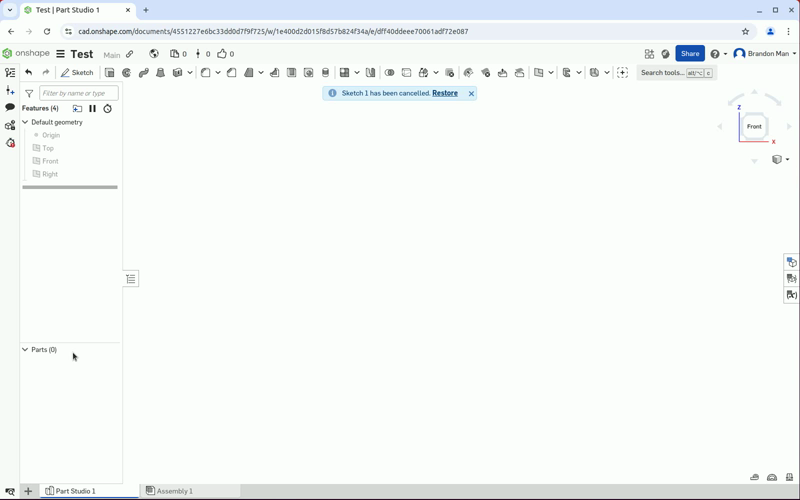
mouse_move(73, 352)
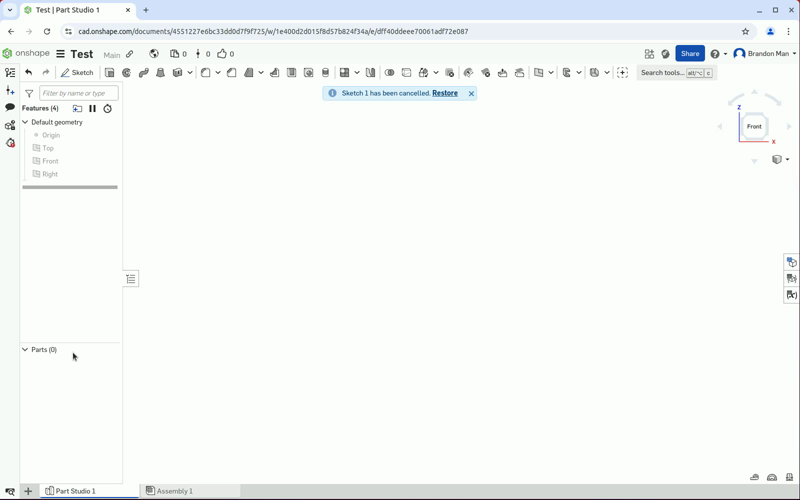
key(shift+y)
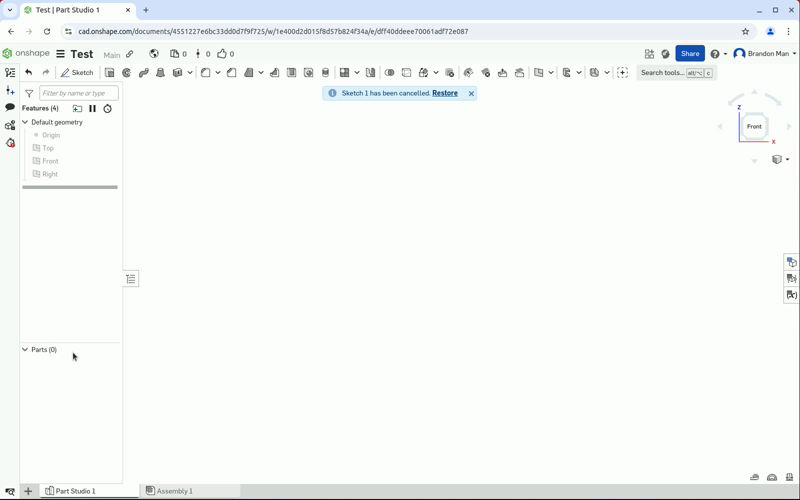
key(shift+s)
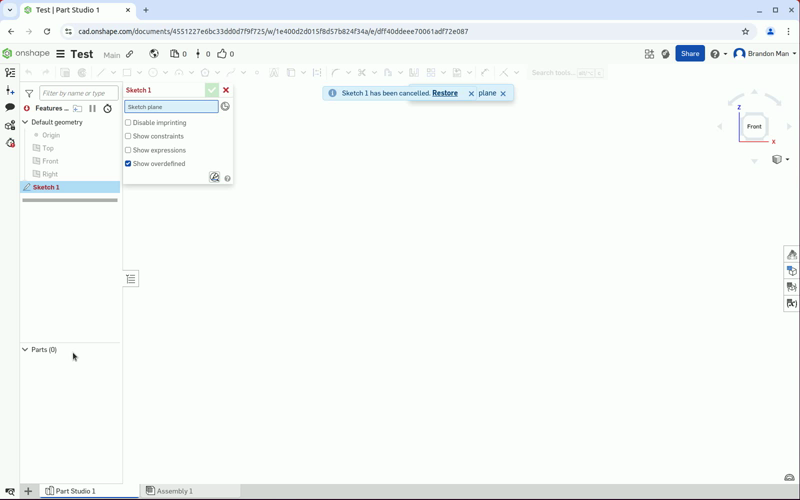
mouse_move(73, 163)
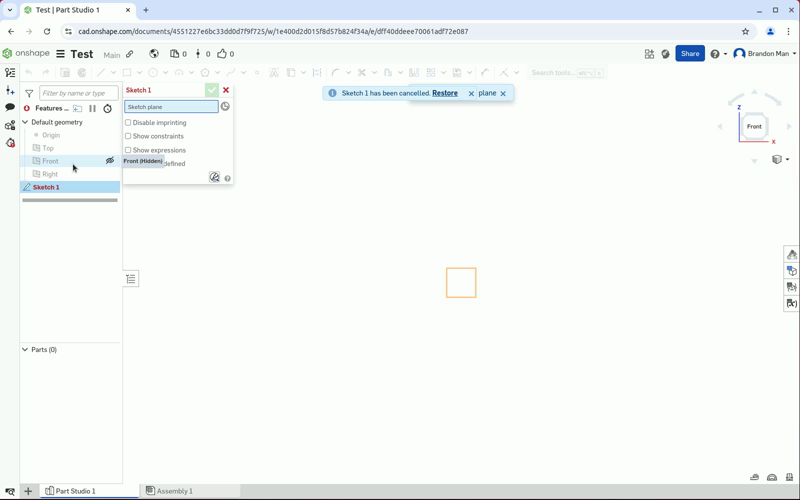
click(73, 163)
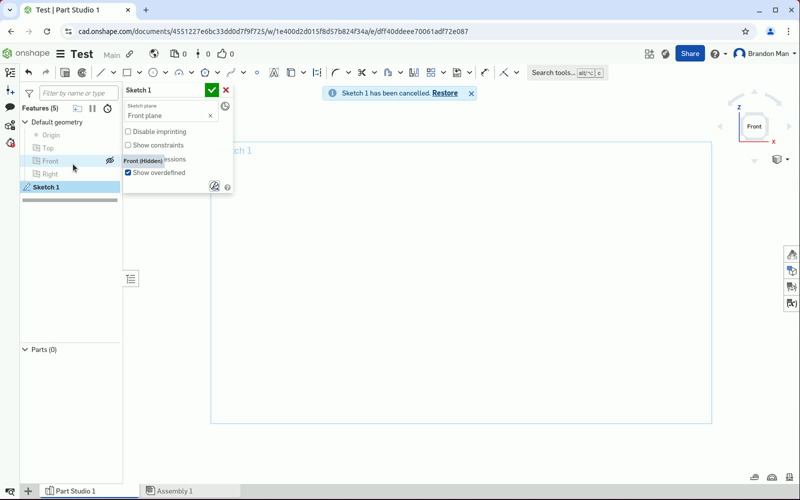
mouse_move(73, 352)
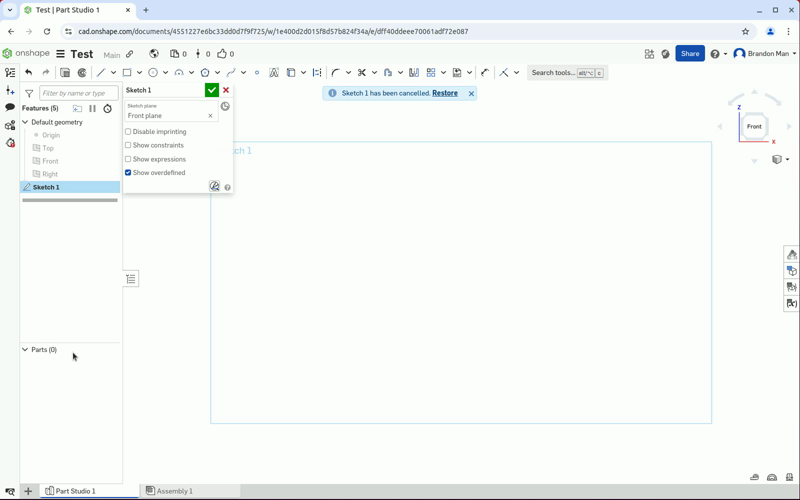
key(y)
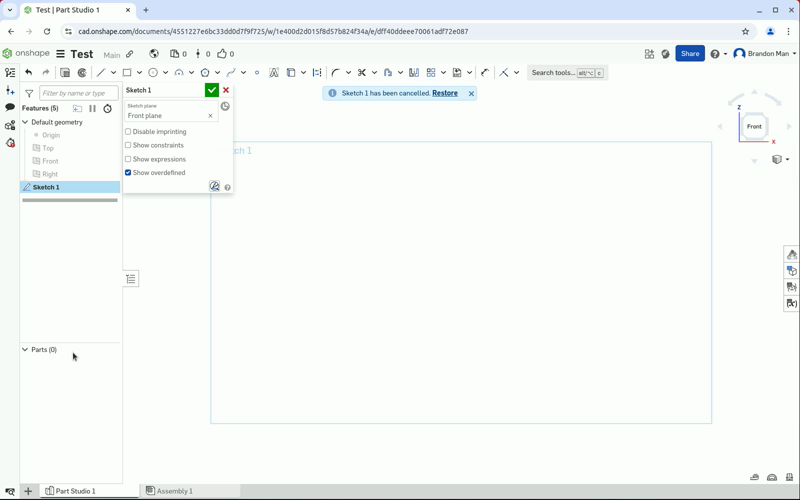
key(l)
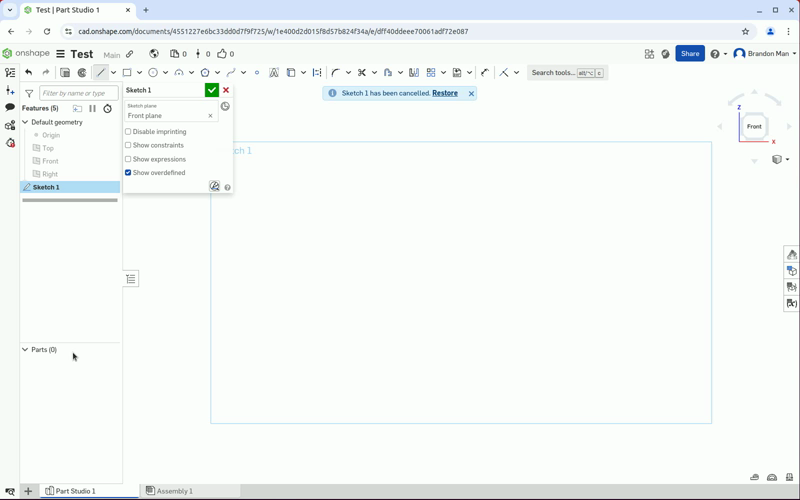
key_down(shift)
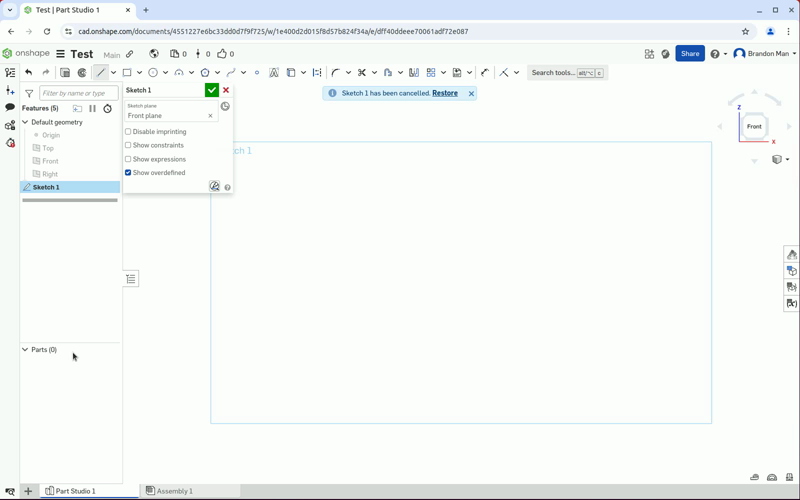
mouse_move(441, 311)
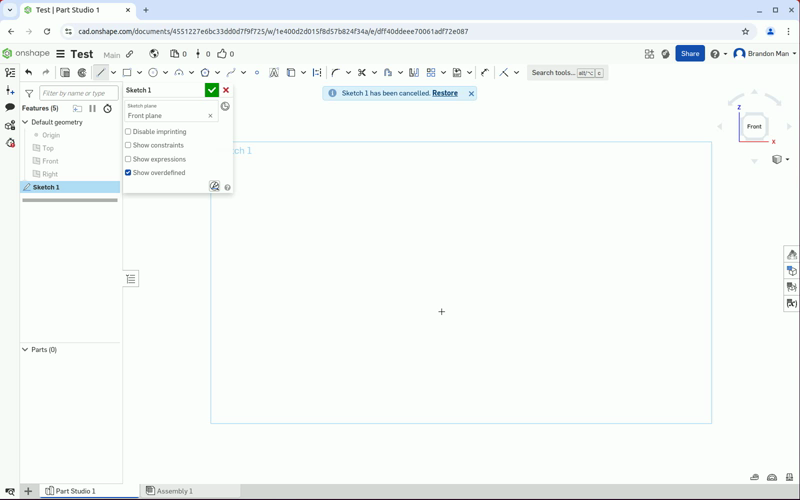
click(441, 311)
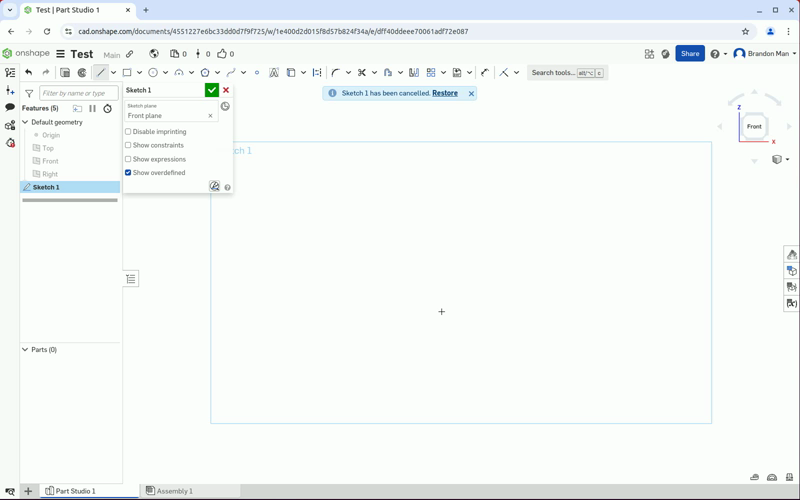
key_up(shift)
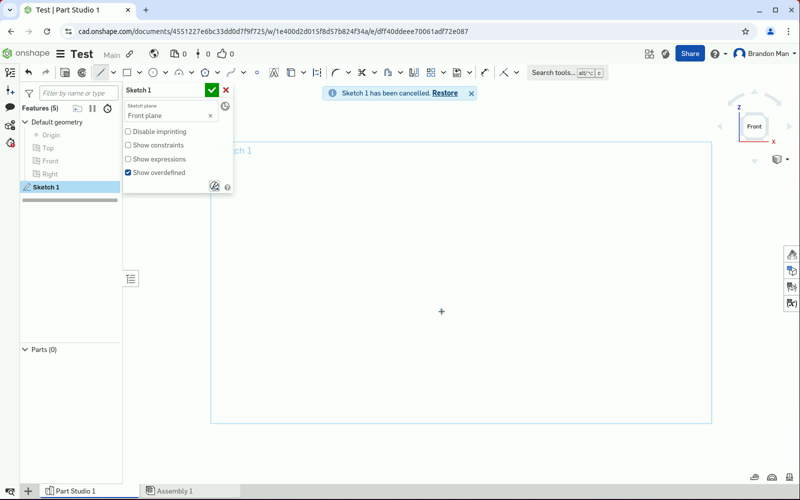
key_down(shift)
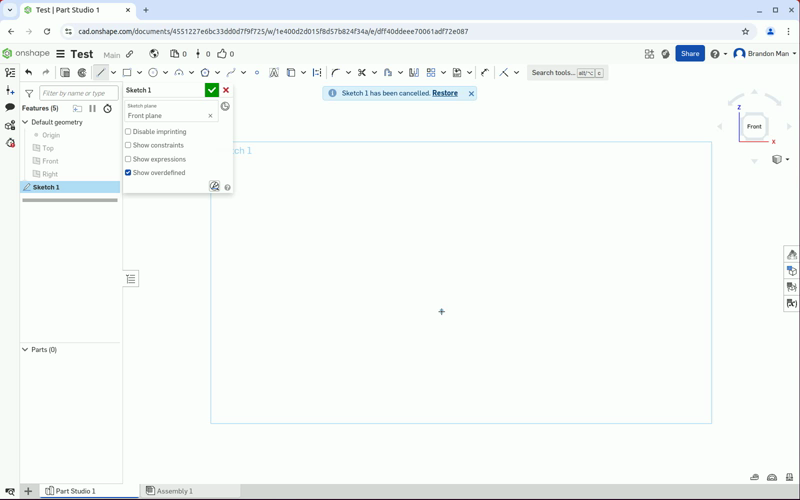
mouse_move(471, 311)
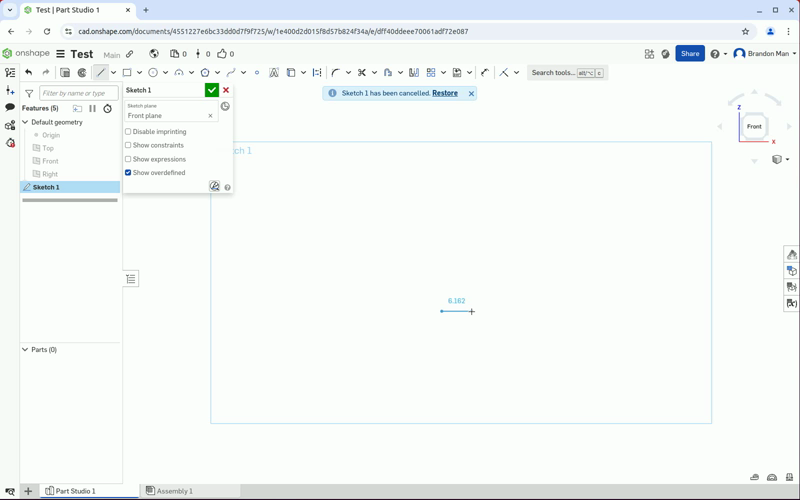
mouse_move(479, 311)
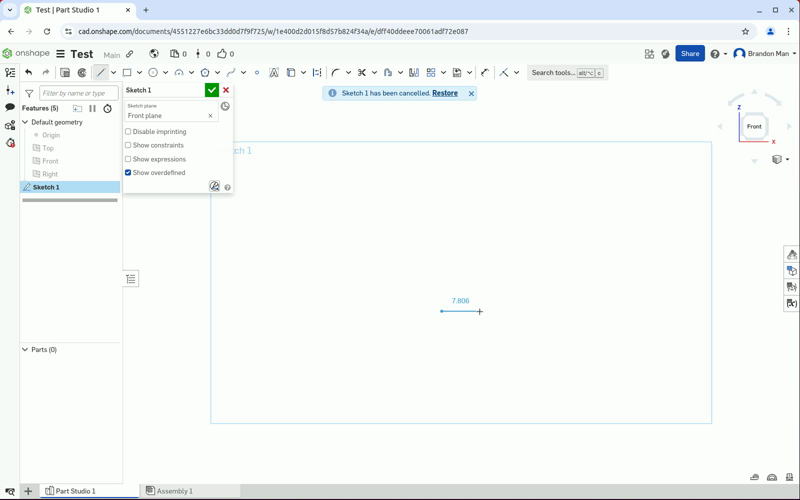
click(479, 311)
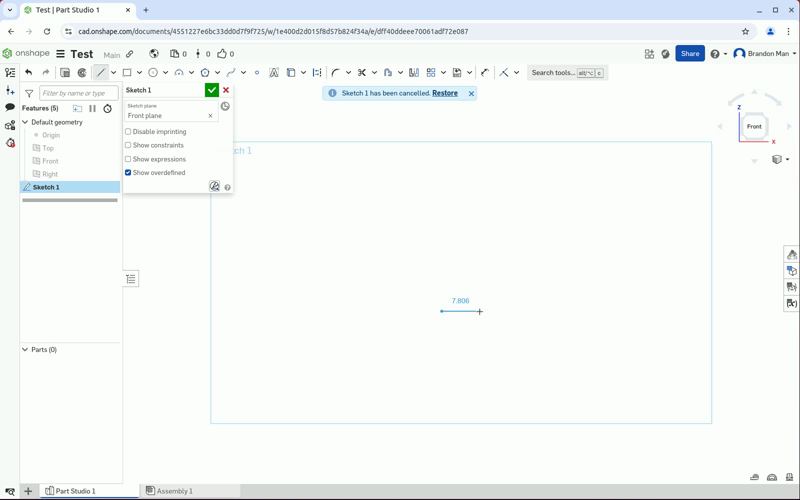
key_up(shift)
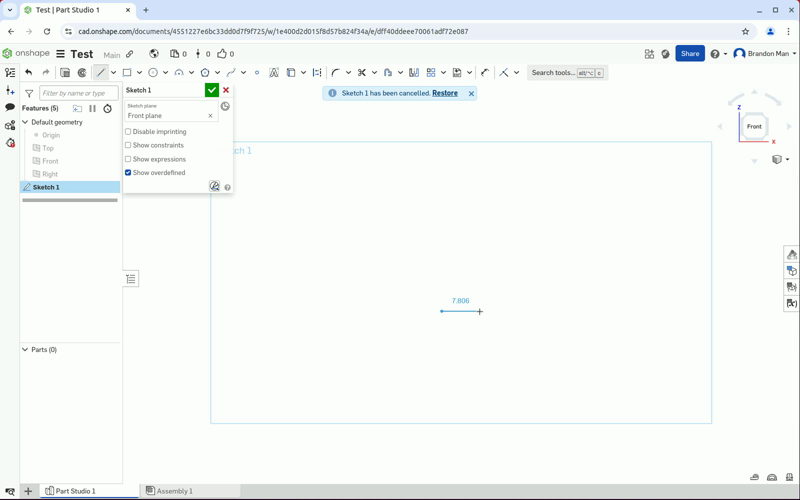
key_down(shift)
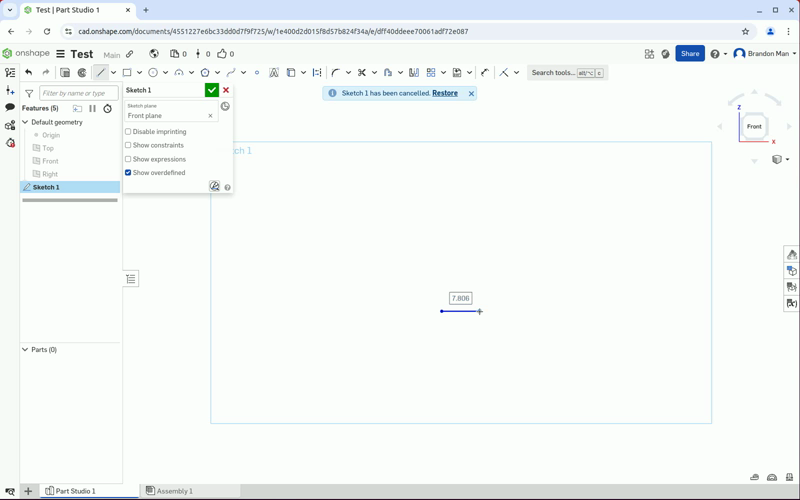
mouse_move(509, 311)
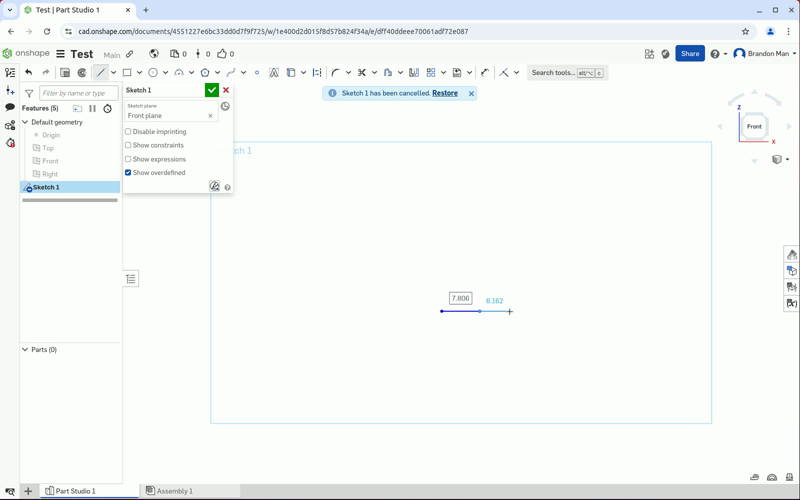
mouse_move(479, 254)
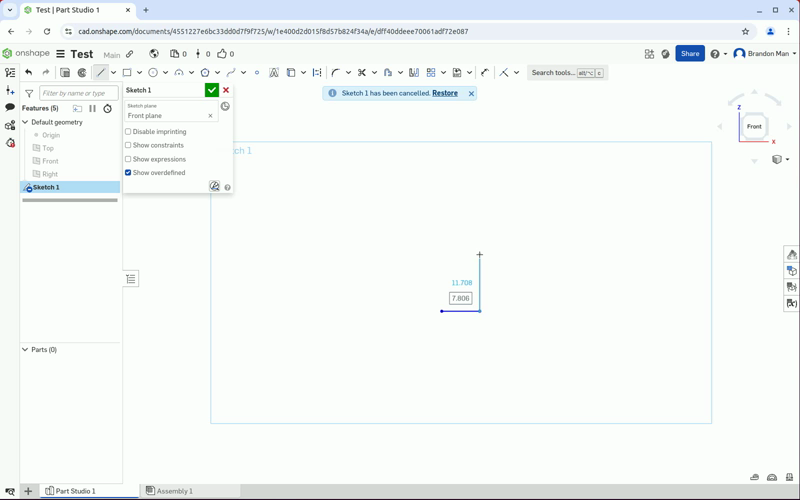
click(479, 254)
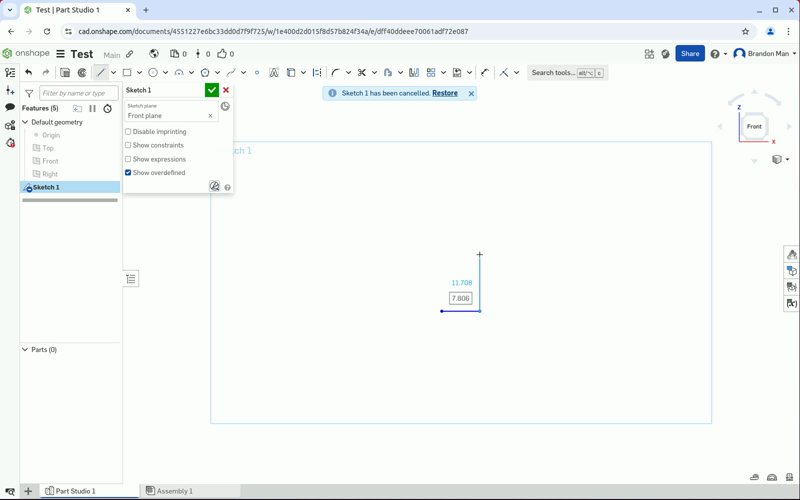
key_up(shift)
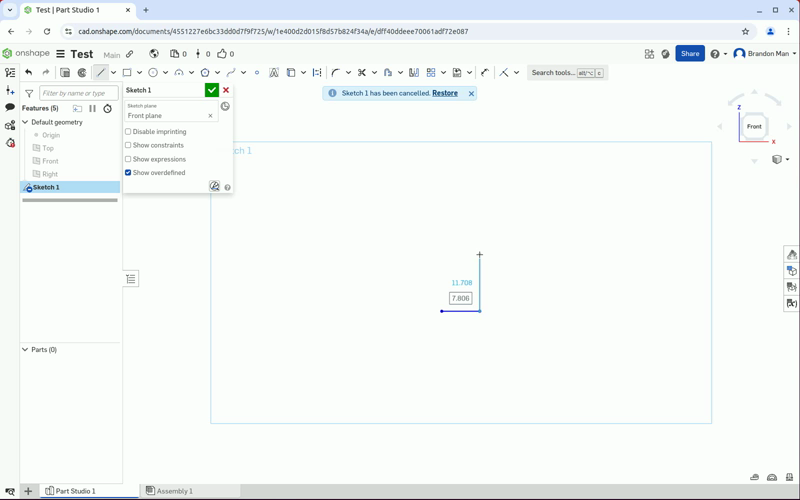
key_down(shift)
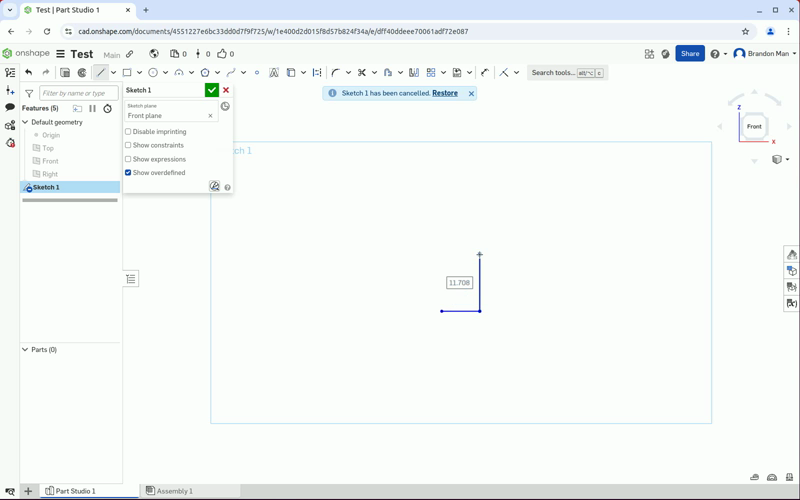
mouse_move(509, 254)
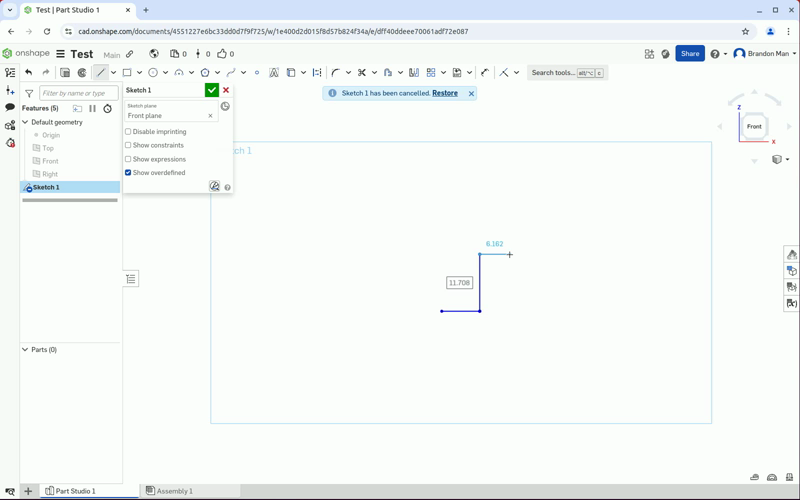
mouse_move(441, 254)
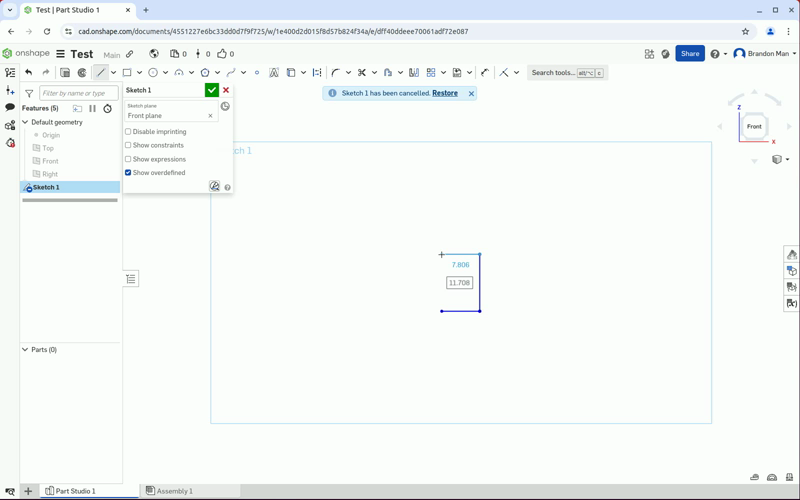
click(441, 254)
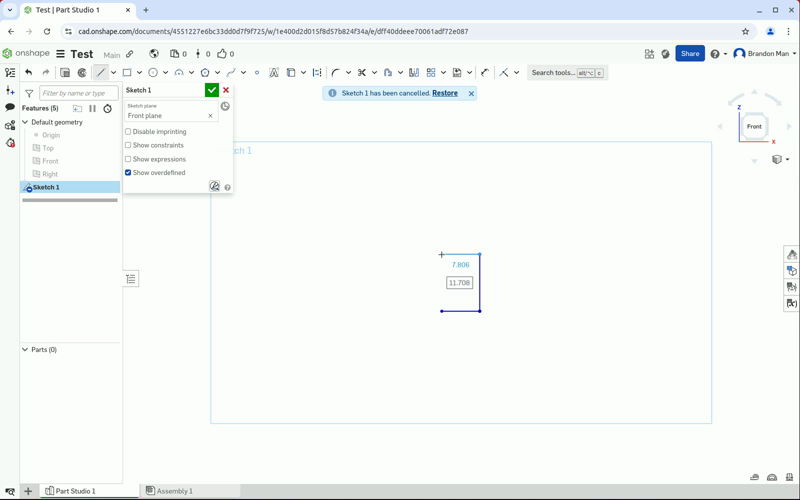
key_up(shift)
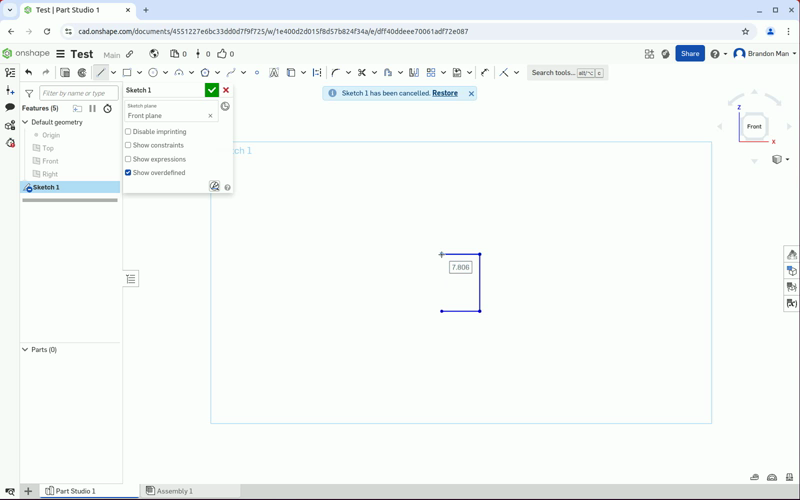
mouse_move(471, 254)
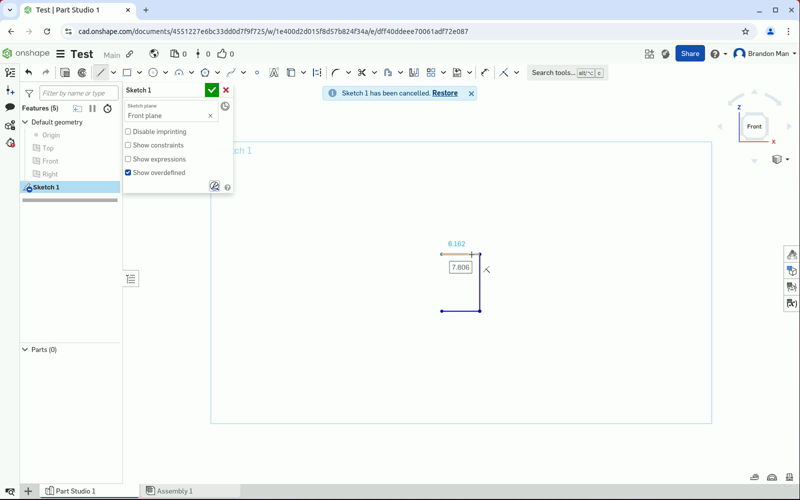
key_down(shift)
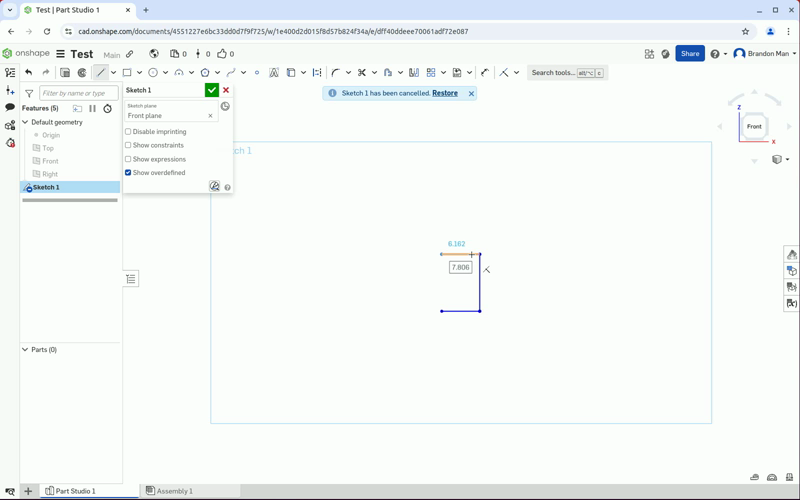
mouse_move(441, 311)
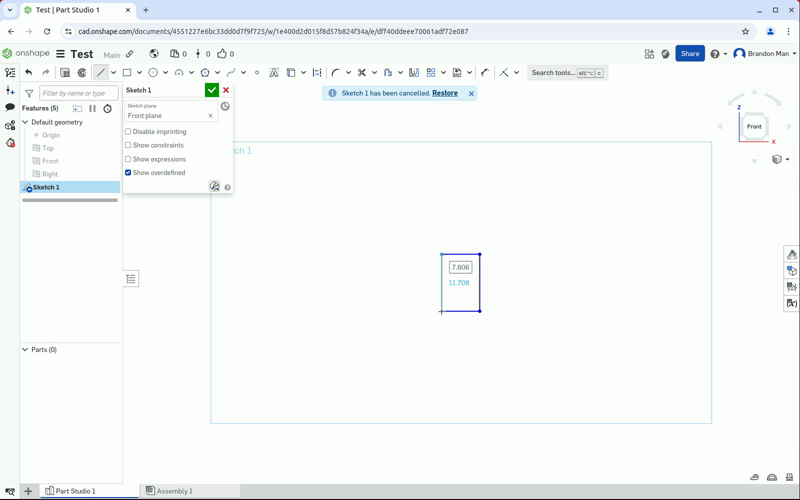
key_up(shift)
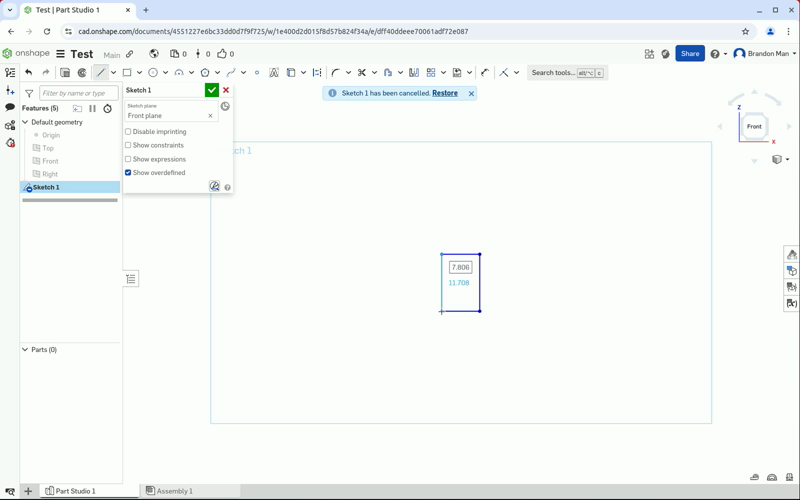
click(441, 311)
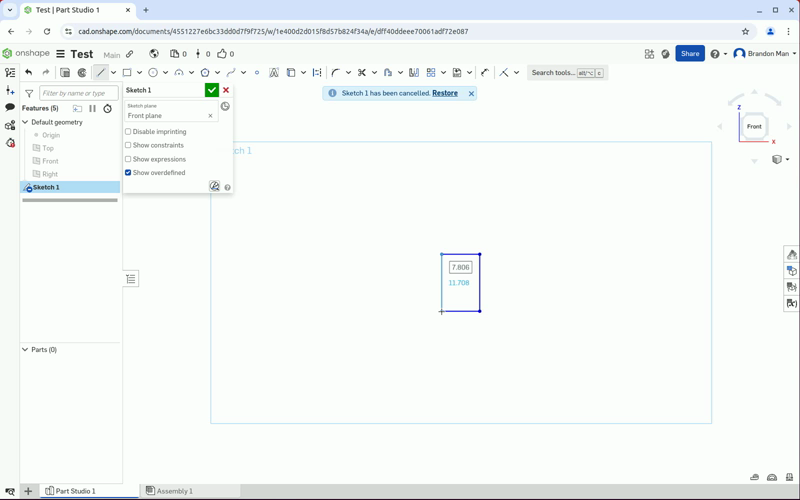
key(esc)
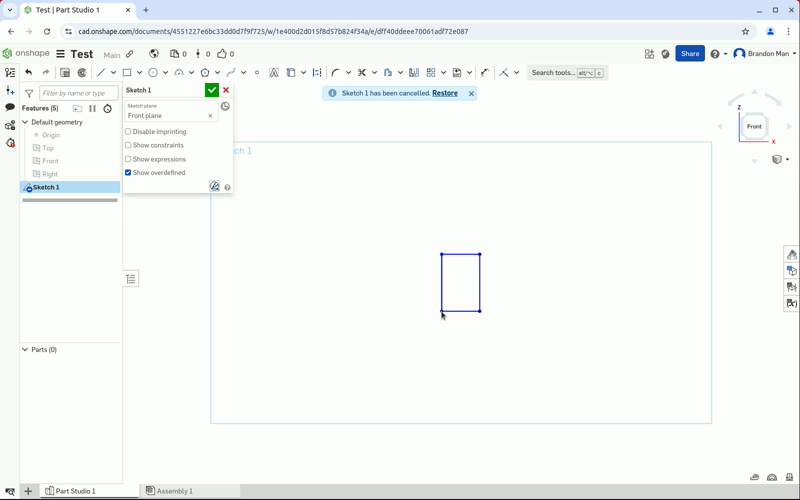
mouse_move(465, 307)
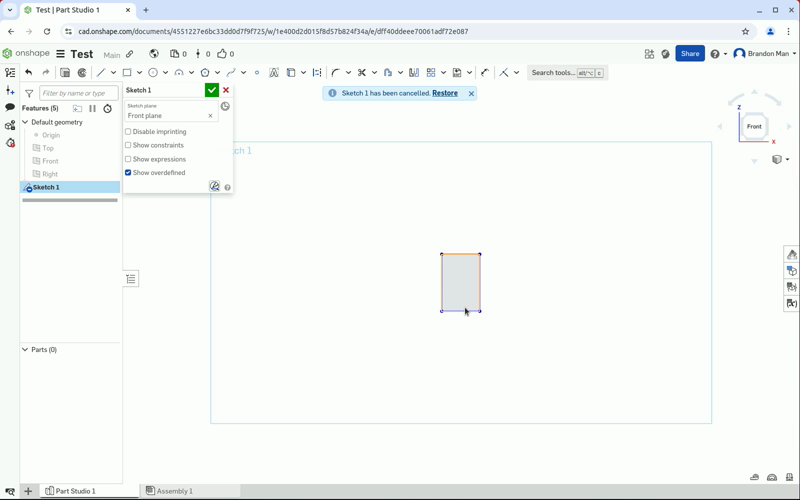
click(465, 307)
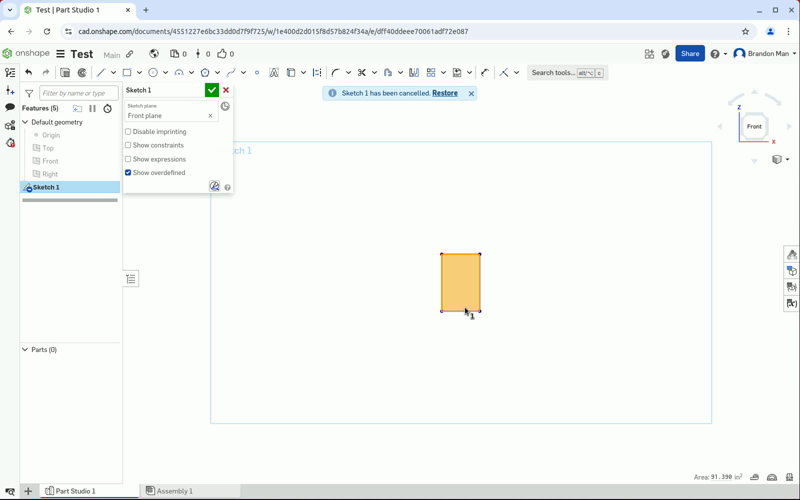
mouse_move(73, 352)
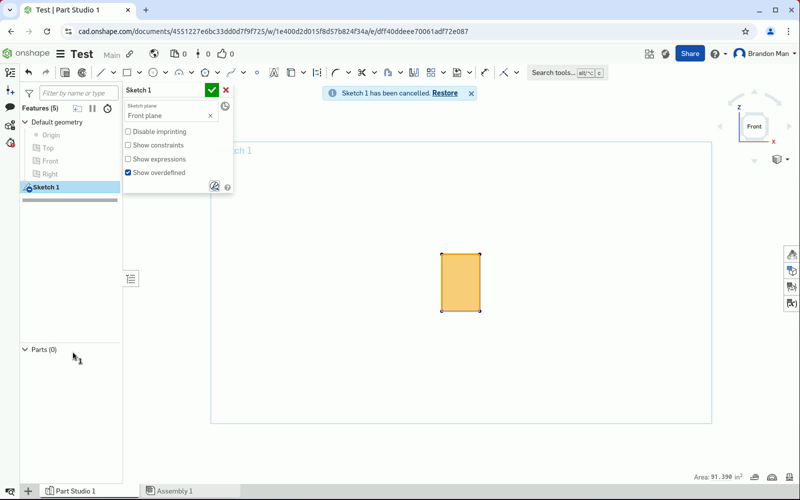
key(shift+y)
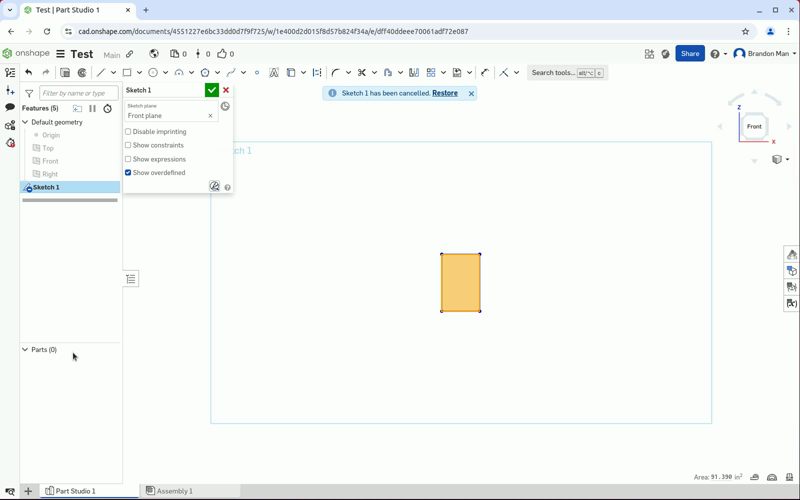
key(shift+e)
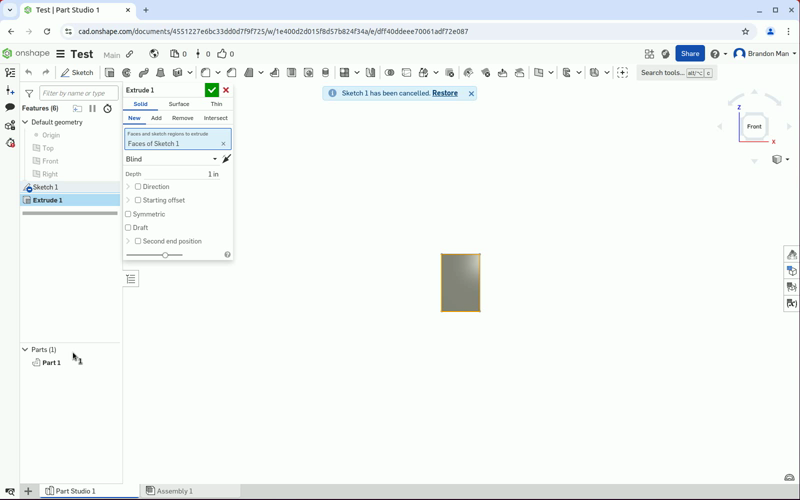
mouse_move(143, 106)
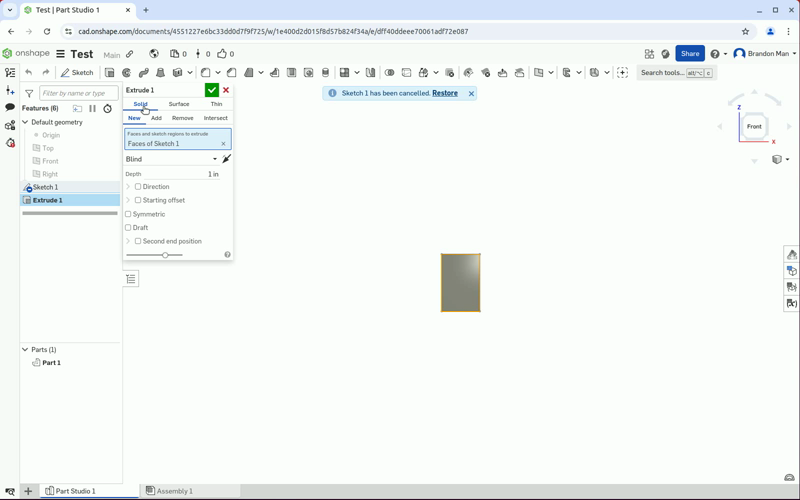
click(143, 106)
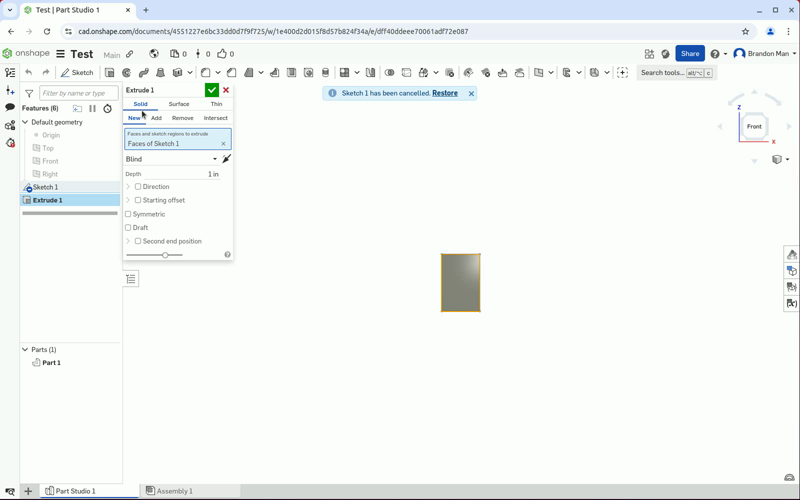
mouse_move(137, 120)
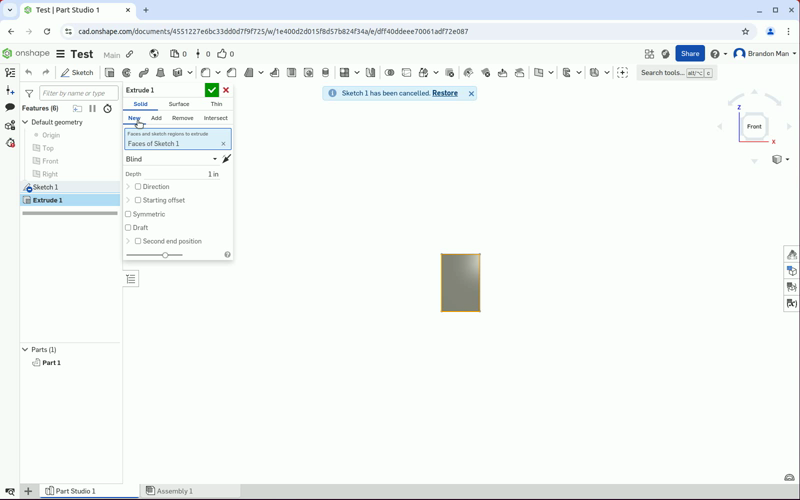
click(137, 120)
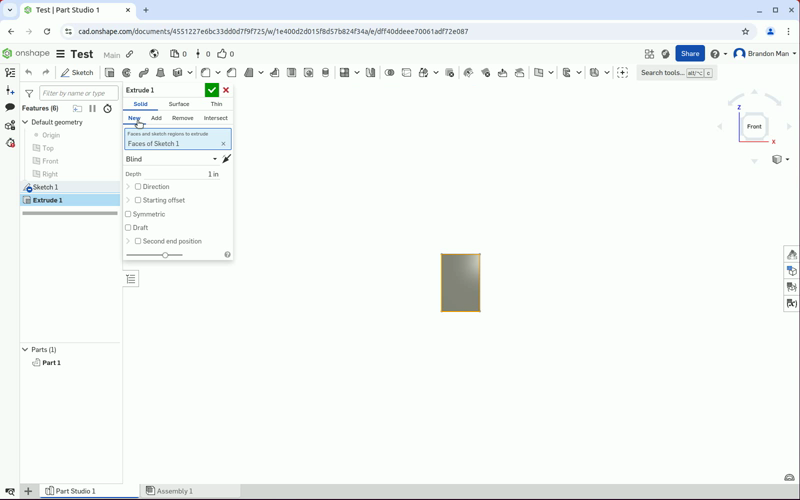
key(tab, 4)
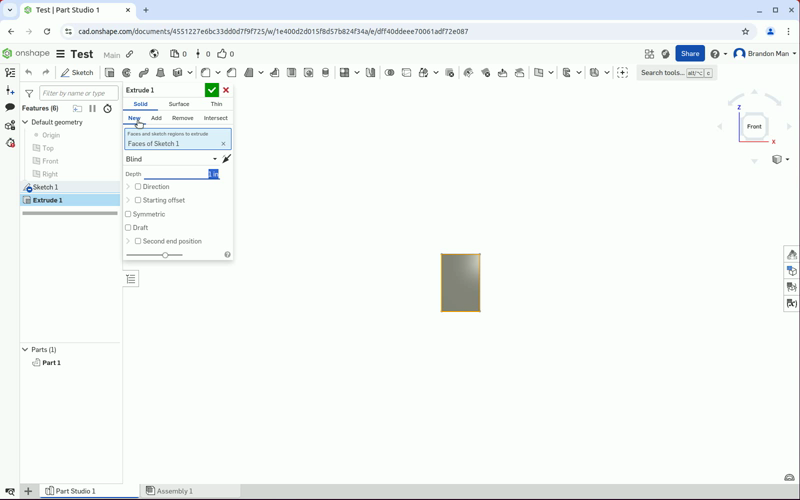
text(7.703)
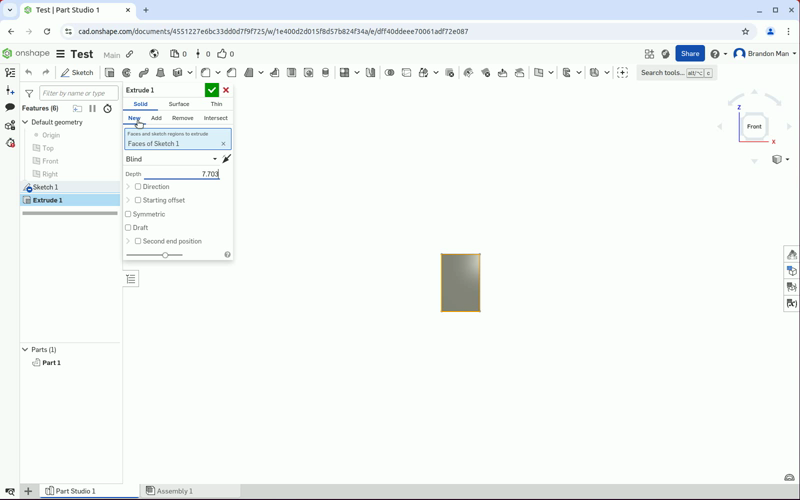
key(enter)
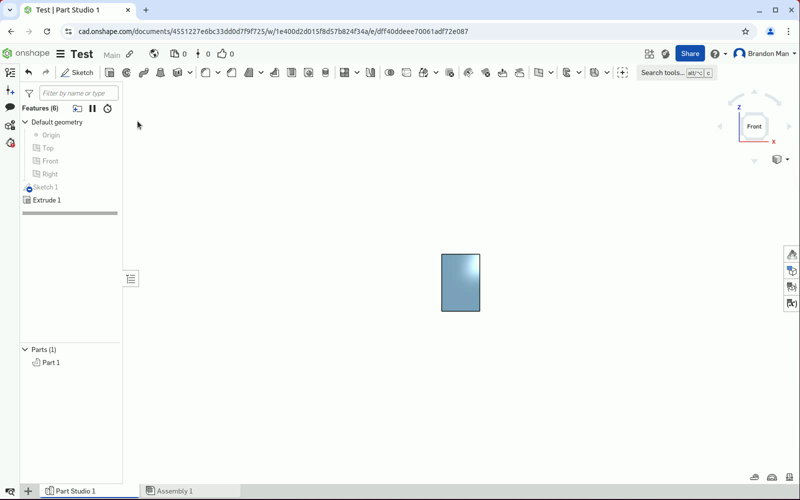
key(shift+h)
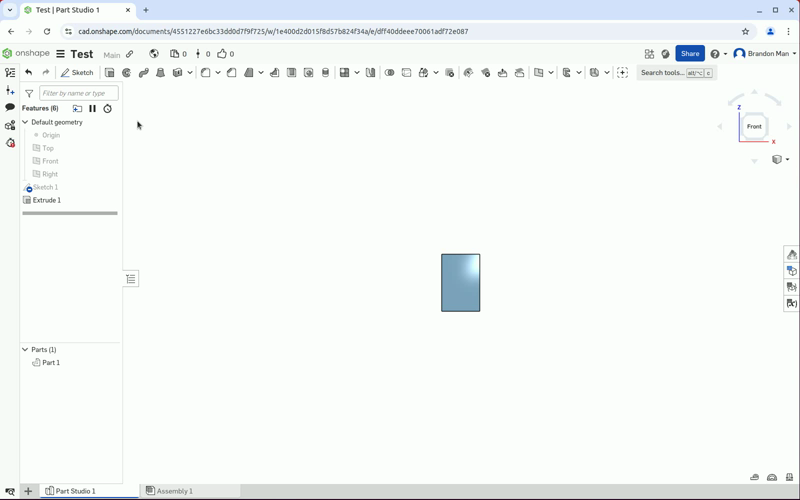
key(shift+h)
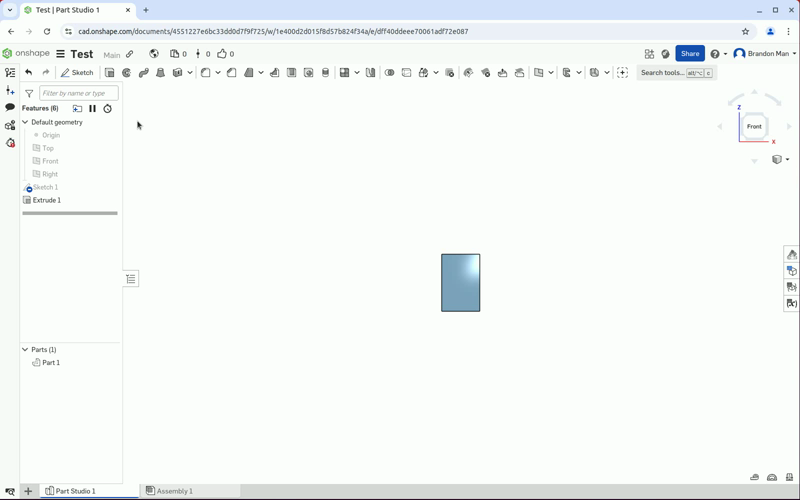
mouse_move(73, 189)
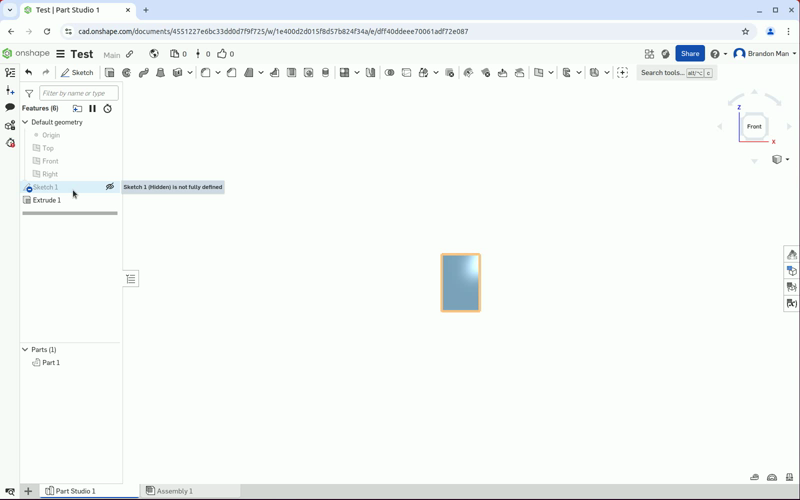
click(73, 189)
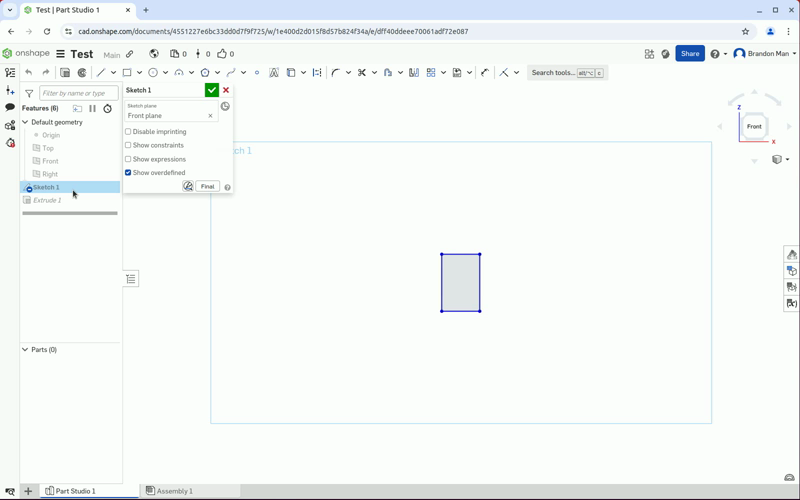
mouse_move(229, 92)
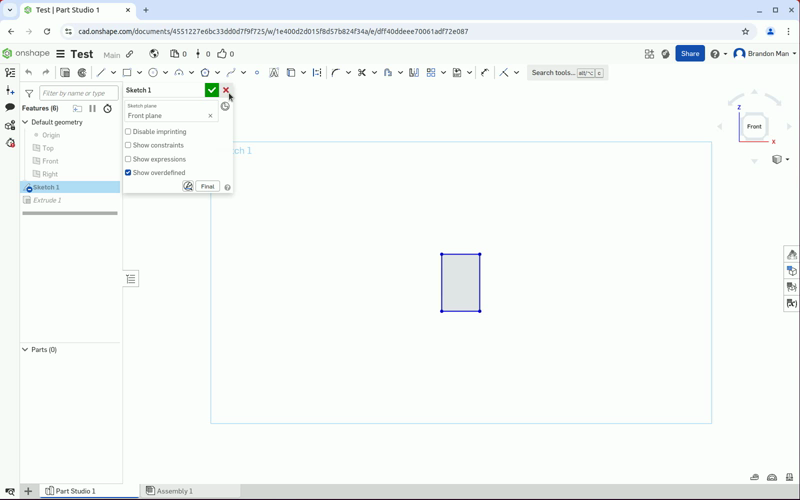
click(229, 92)
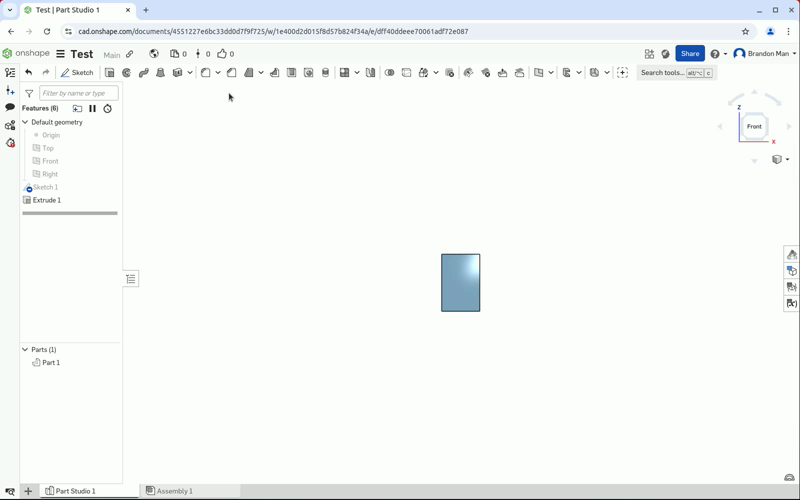
mouse_move(73, 352)
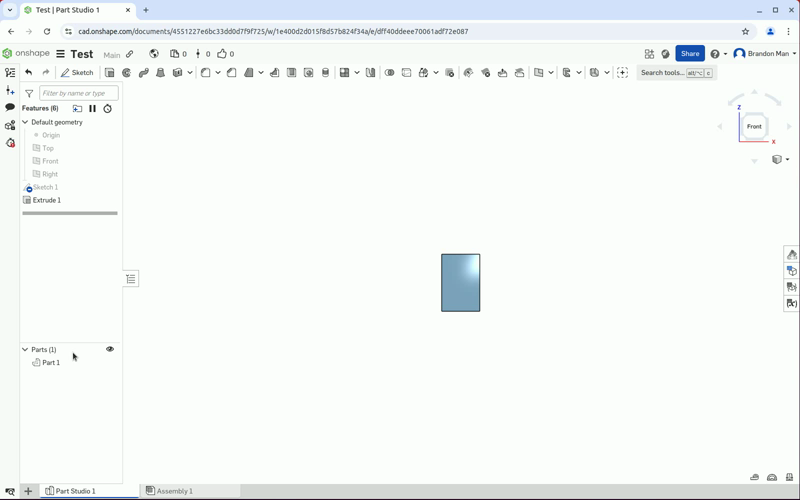
key(y)
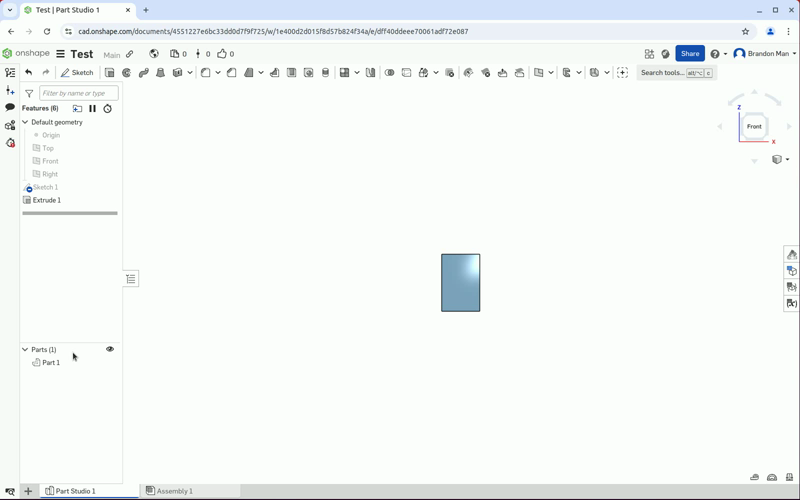
key(shift+p)
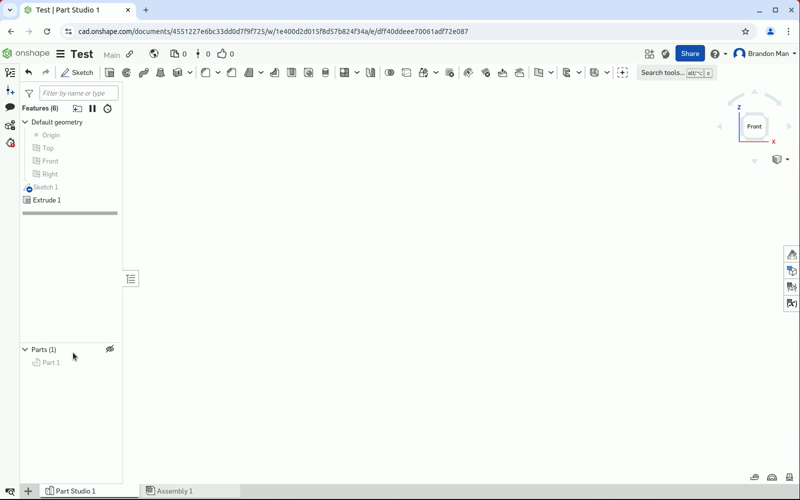
key(space)
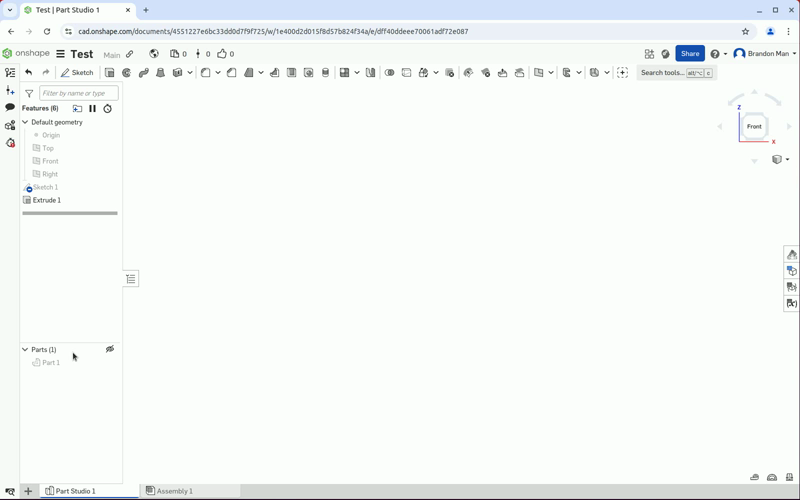
key_down(shift)
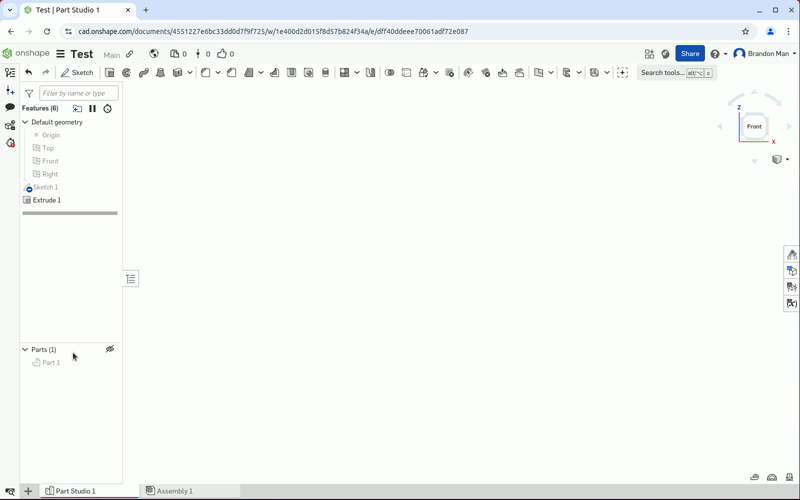
key(left)
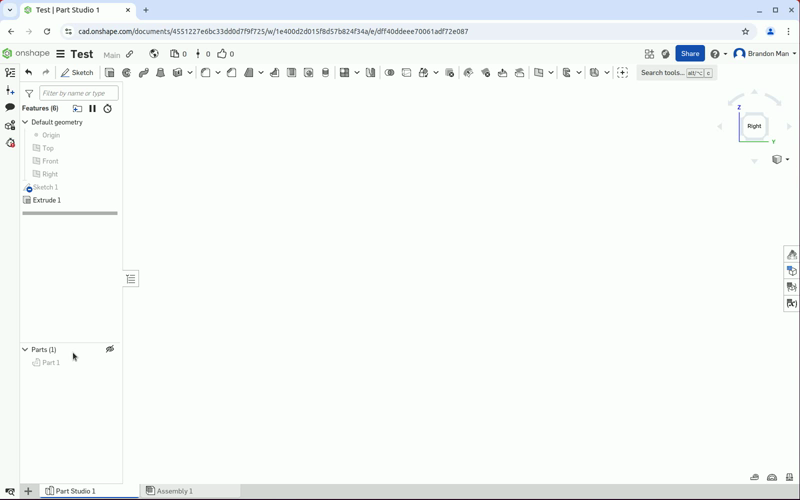
key_up(shift)
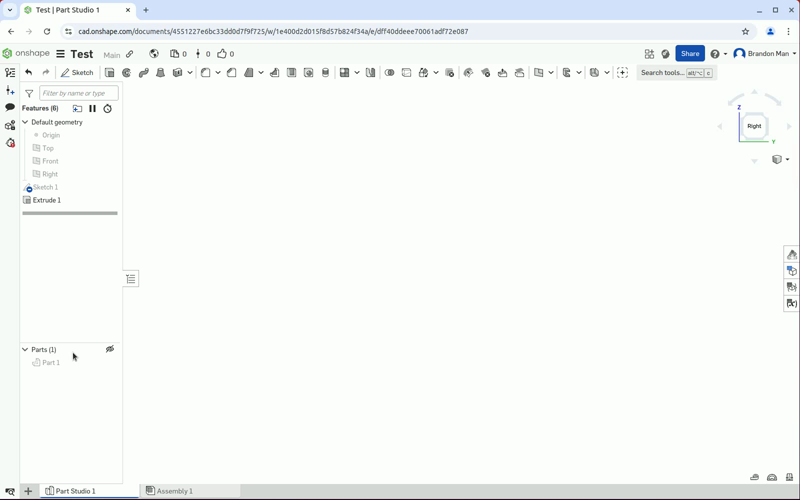
mouse_move(73, 352)
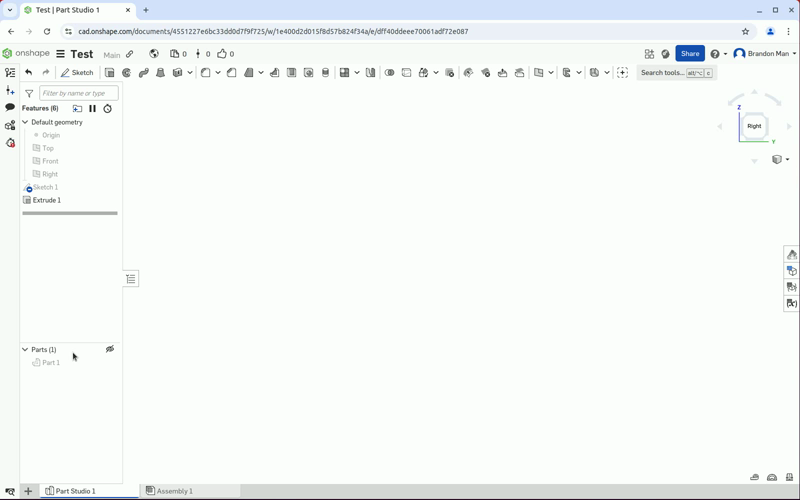
key(shift+y)
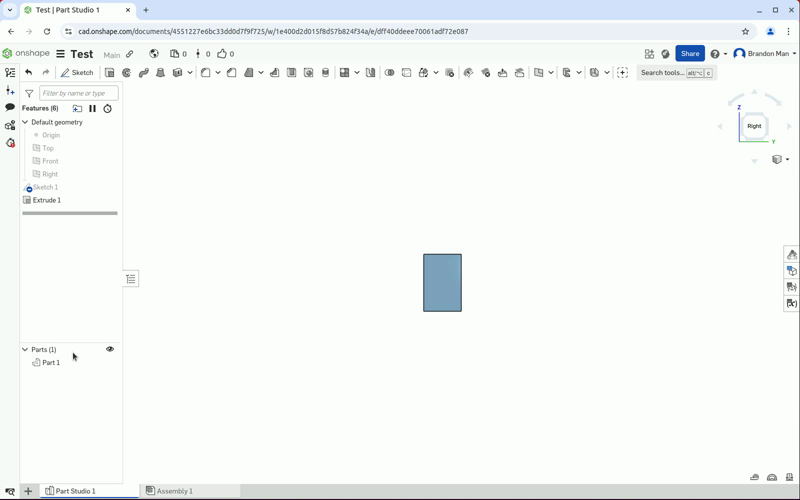
mouse_move(541, 75)
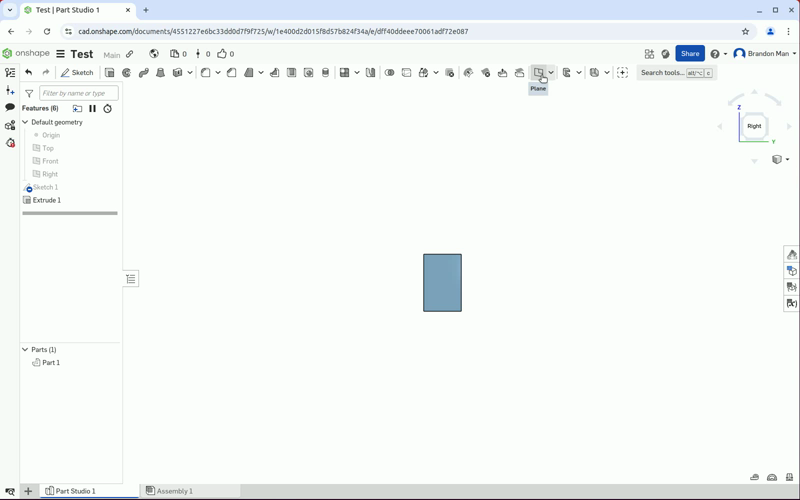
click(541, 75)
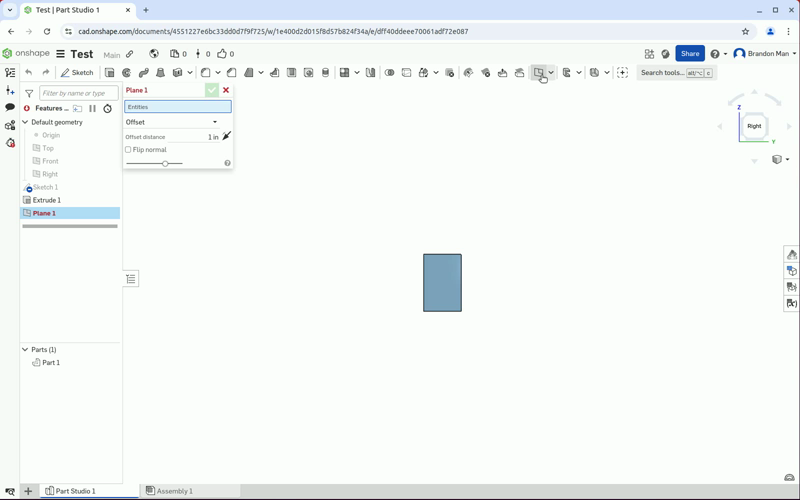
mouse_move(73, 176)
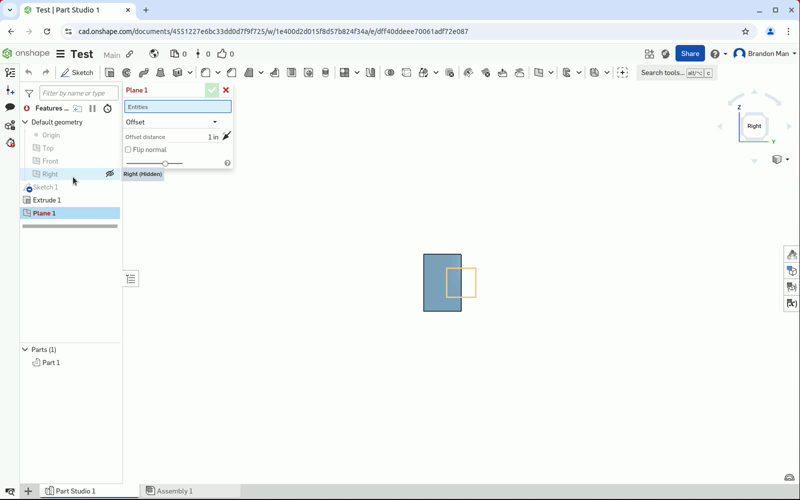
click(73, 176)
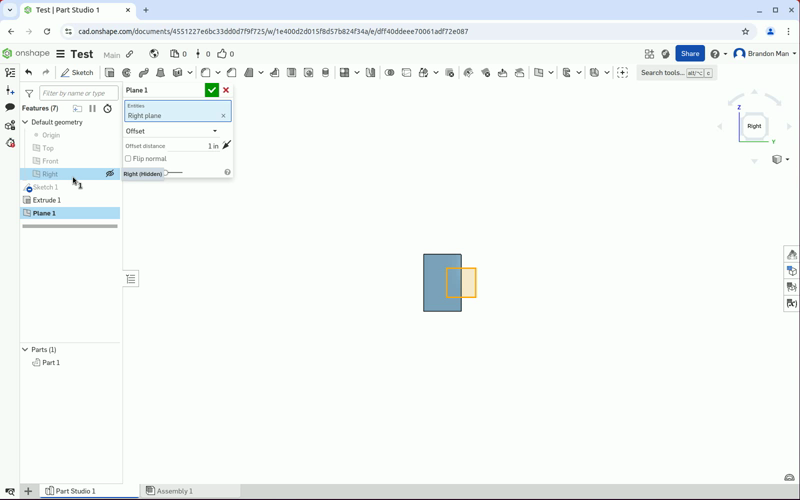
key(tab, 2)
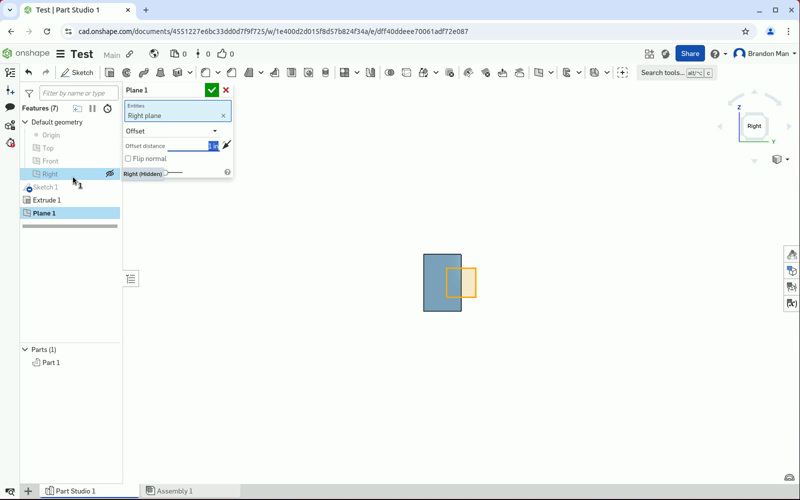
text(3.851)
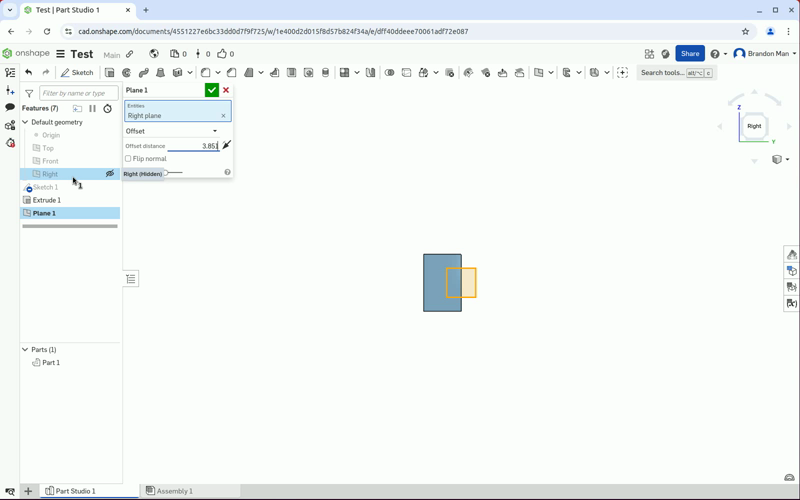
key(enter, 2)
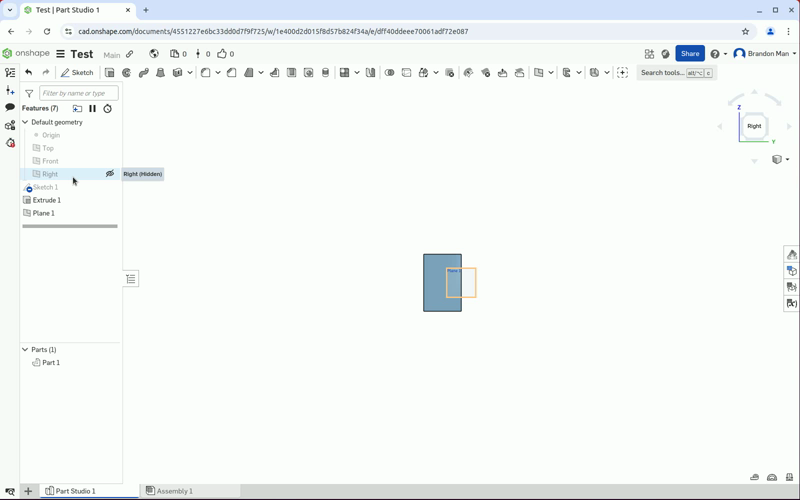
key(shift+s)
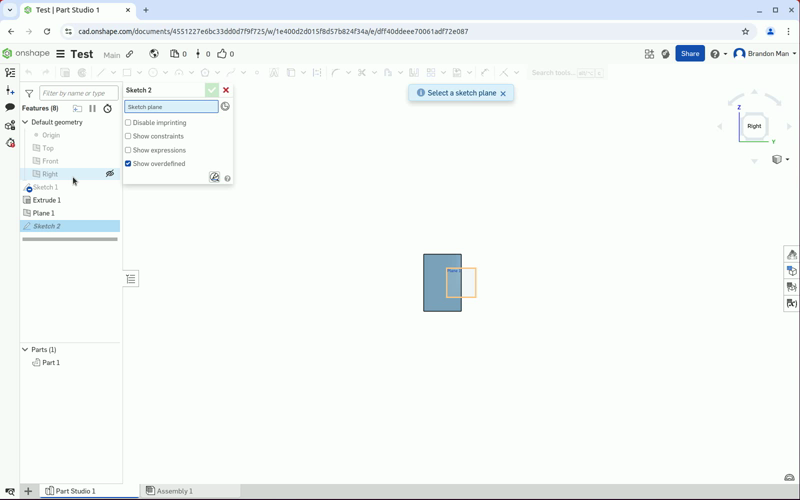
mouse_move(73, 215)
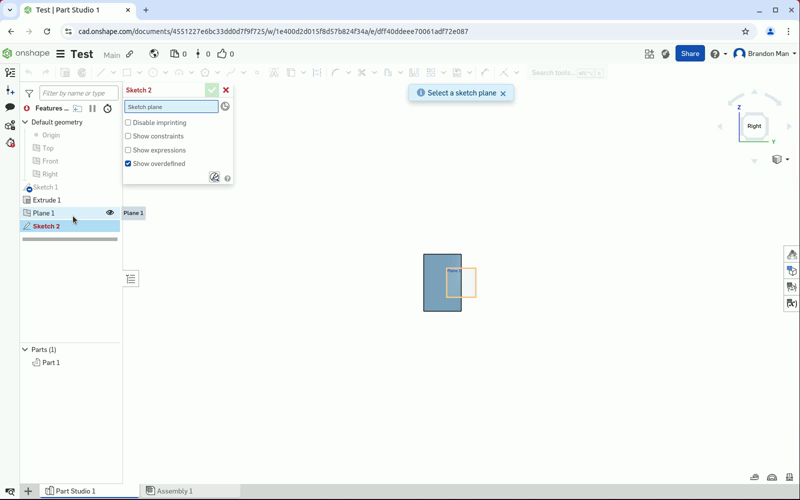
click(73, 215)
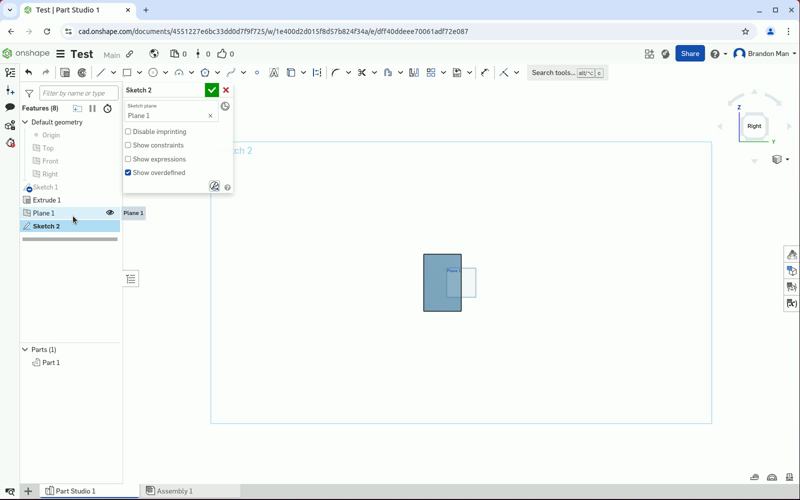
mouse_move(73, 352)
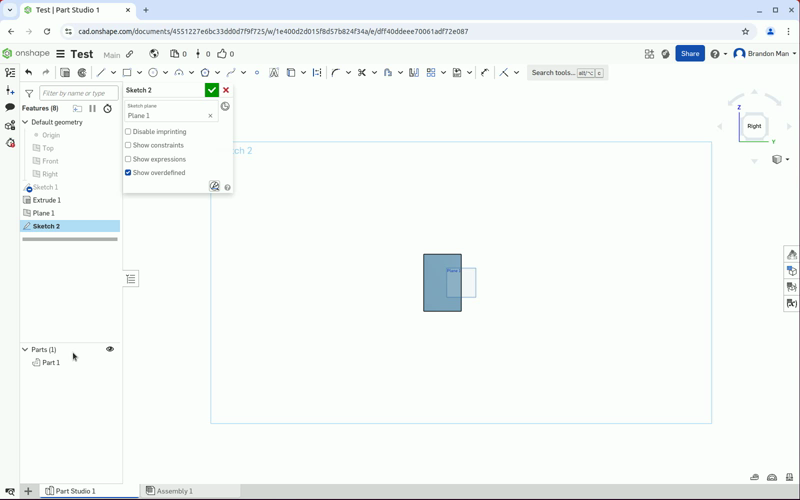
key(y)
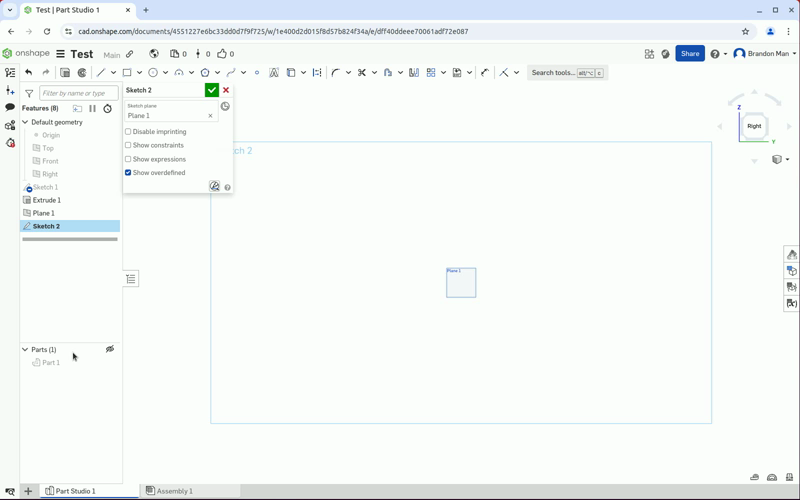
key(c)
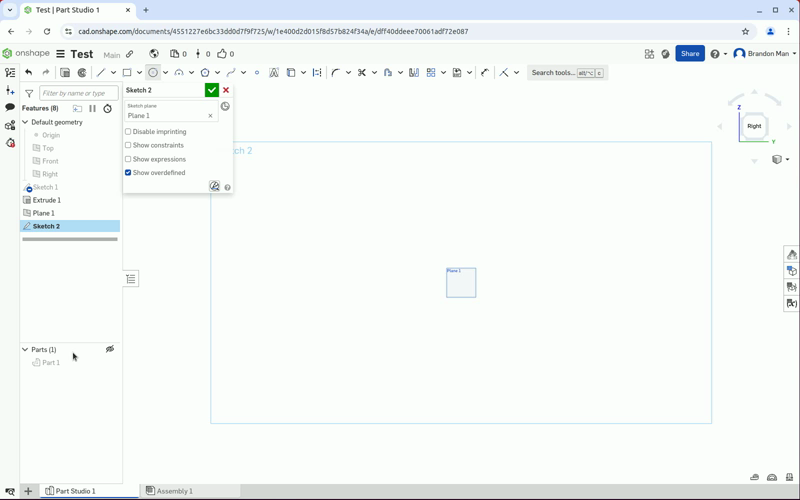
key_down(shift)
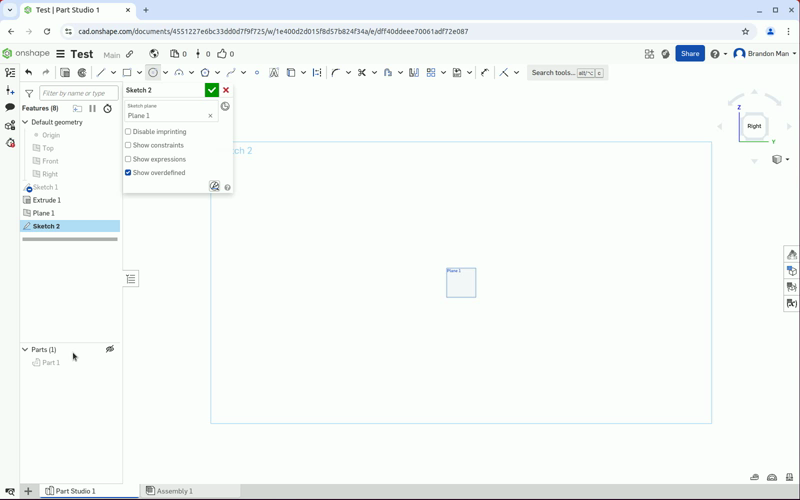
mouse_move(442, 273)
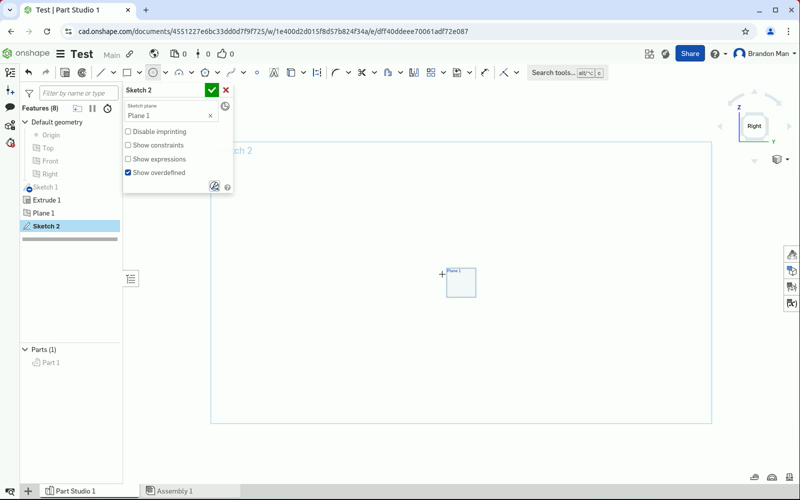
click(442, 273)
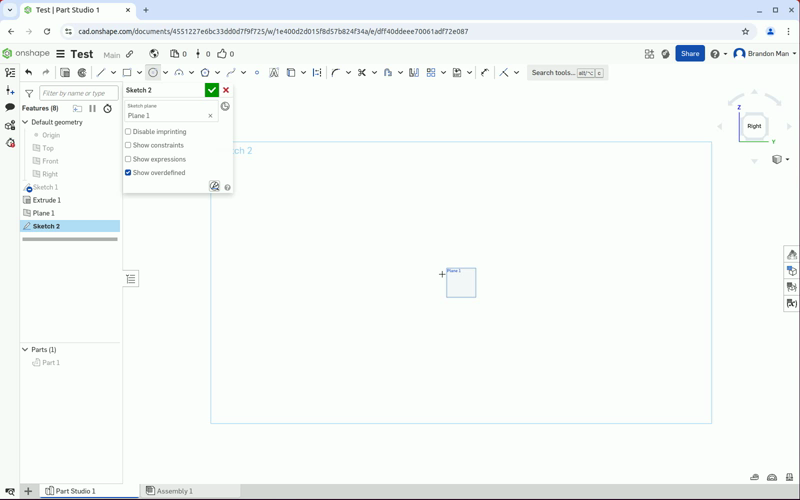
key_up(shift)
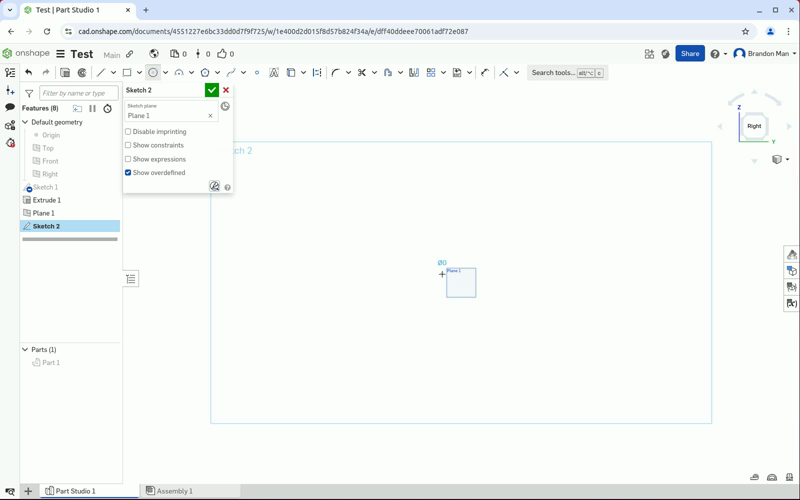
mouse_move(461, 273)
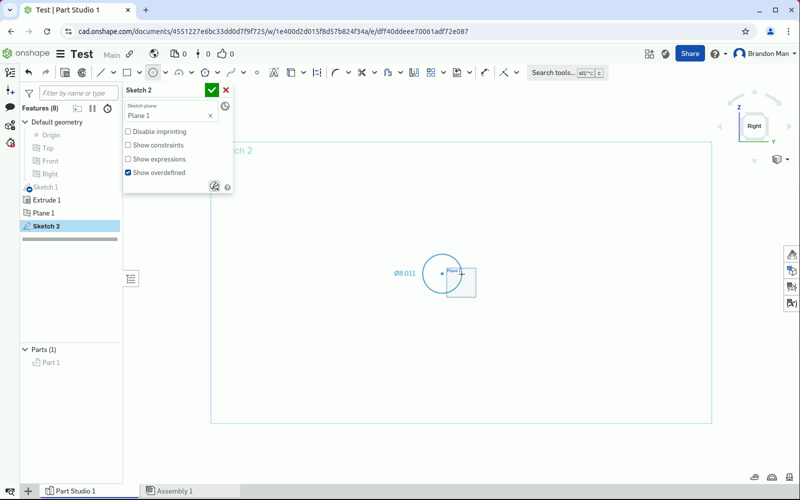
click(461, 273)
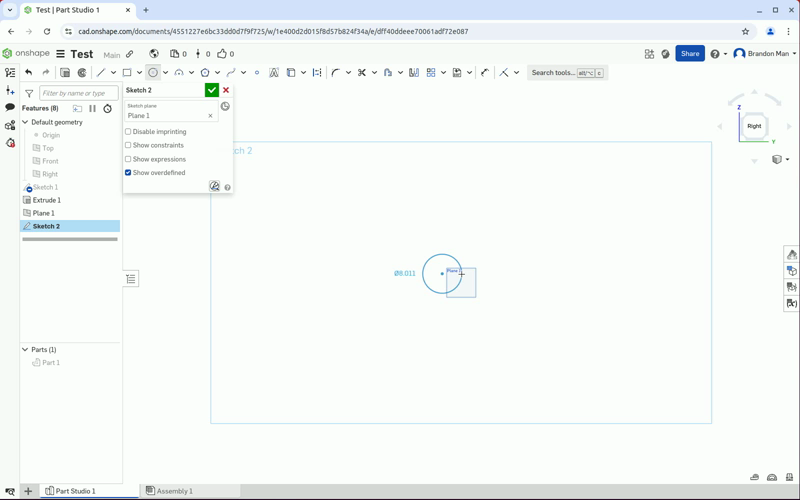
key(esc)
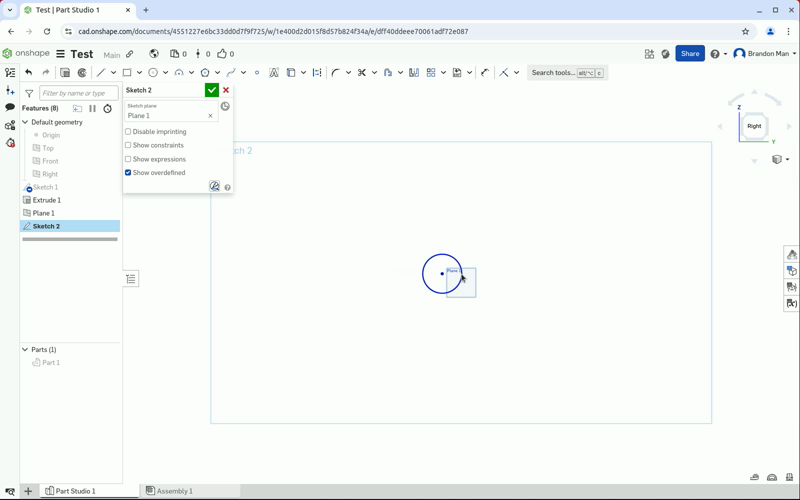
mouse_move(460, 276)
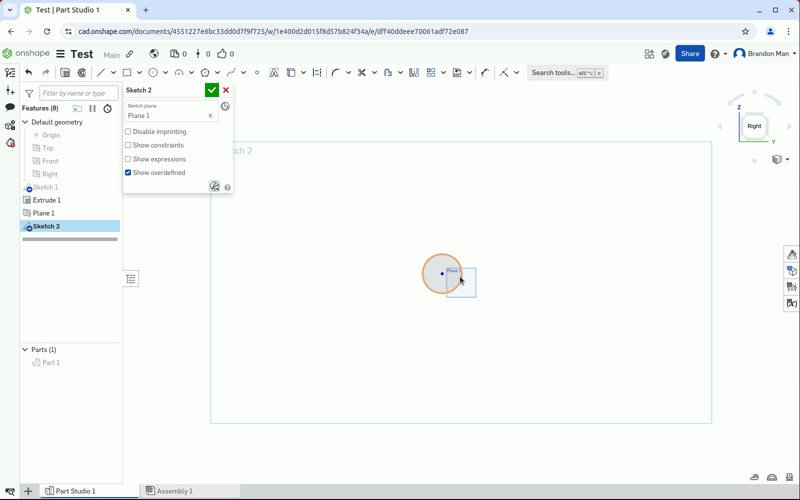
scroll(6)
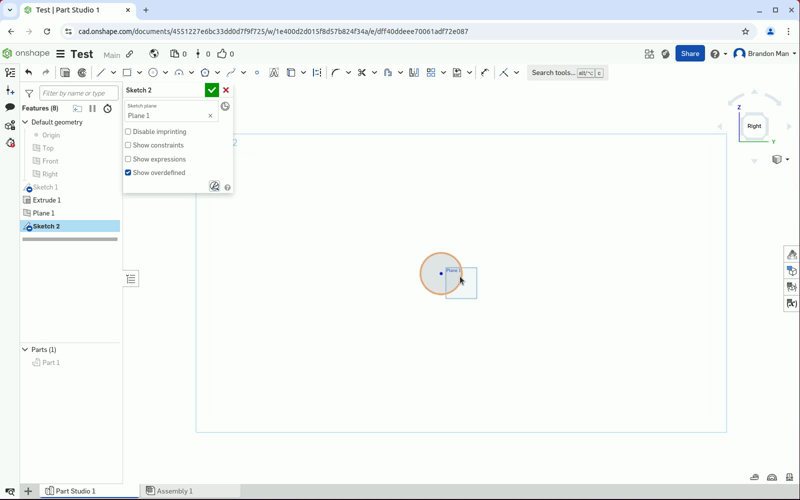
scroll(6)
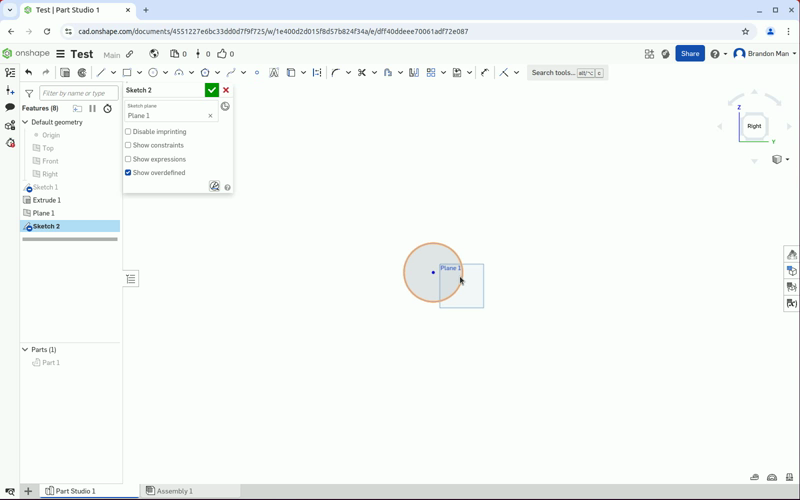
scroll(6)
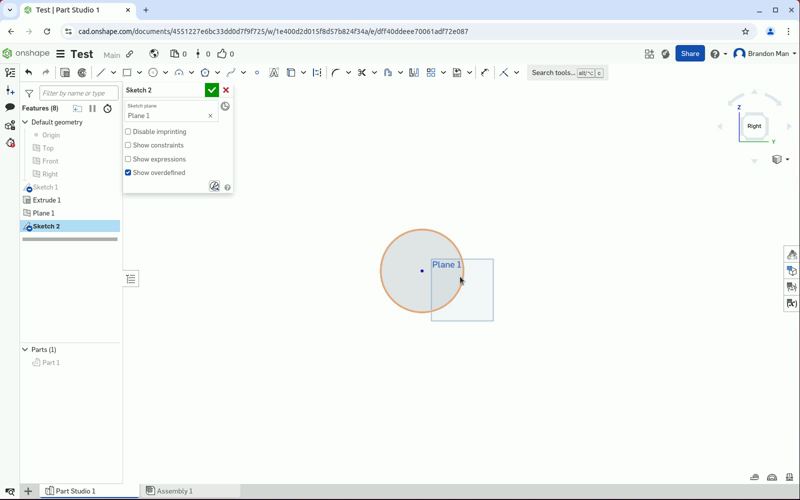
scroll(6)
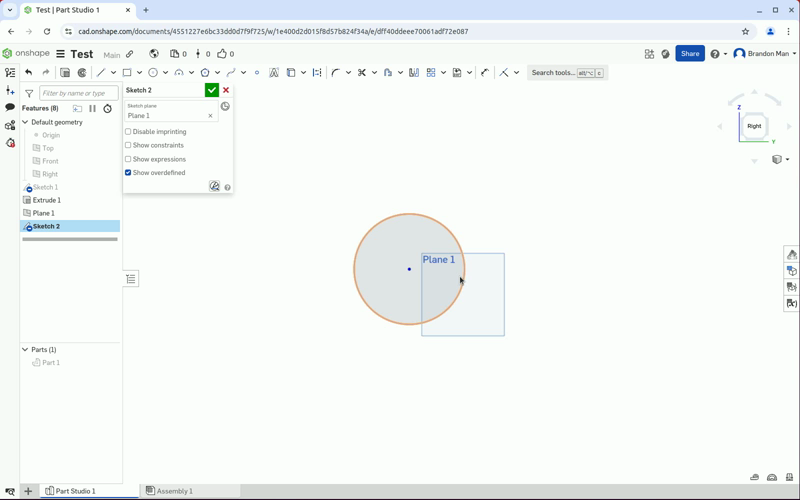
scroll(6)
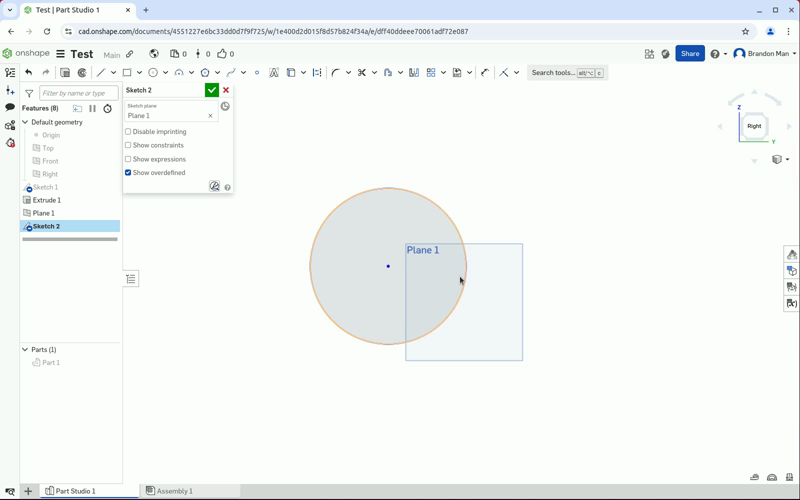
scroll(6)
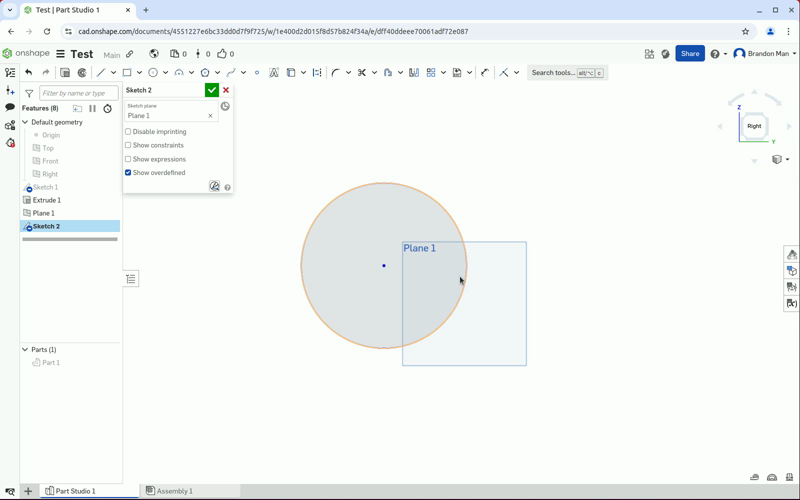
scroll(6)
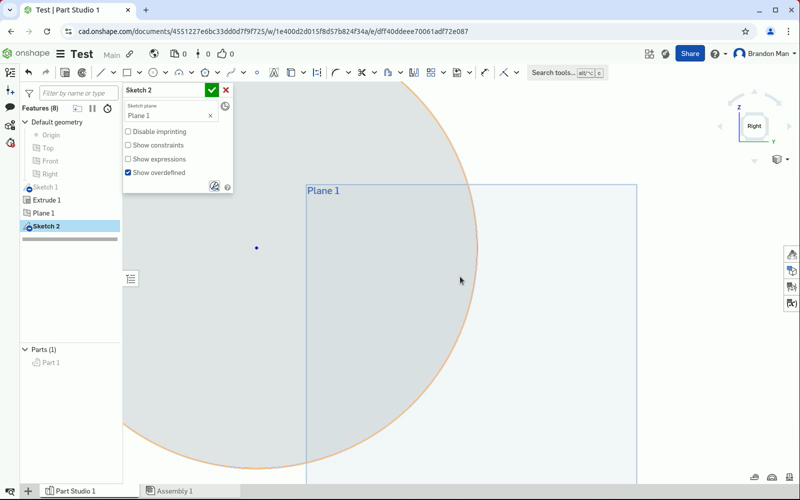
click(460, 276)
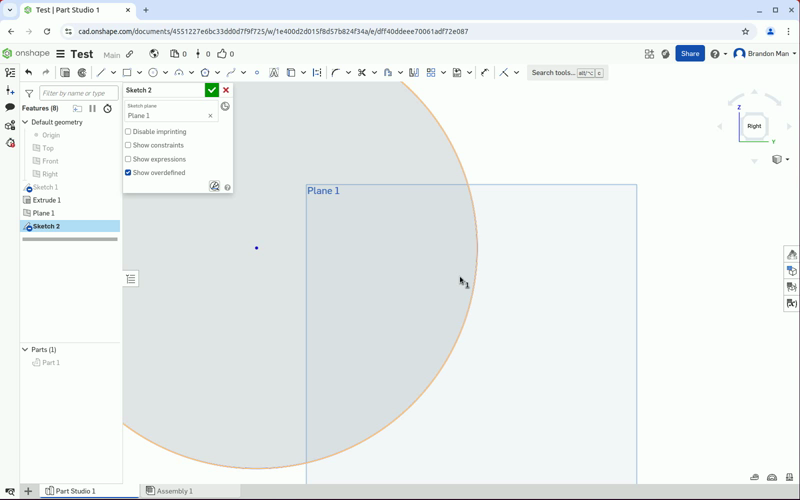
scroll(-6)
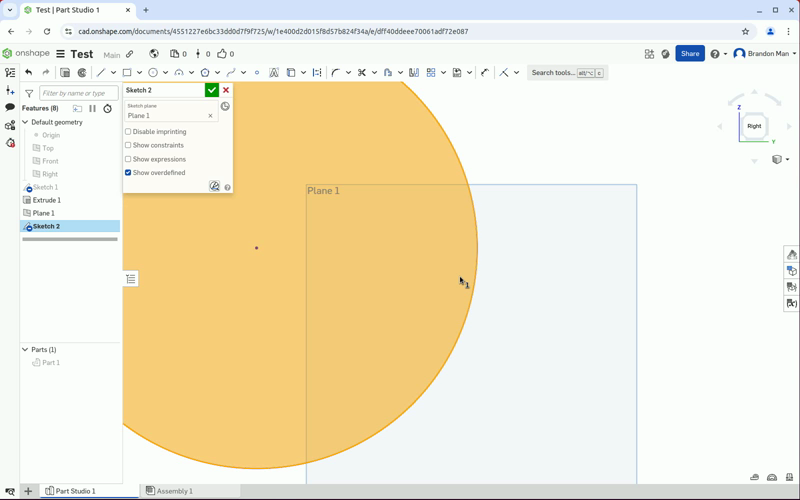
scroll(-6)
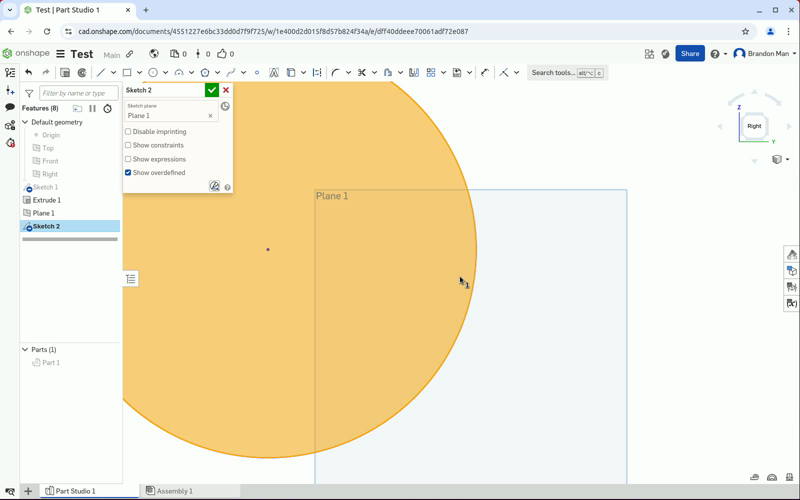
scroll(-6)
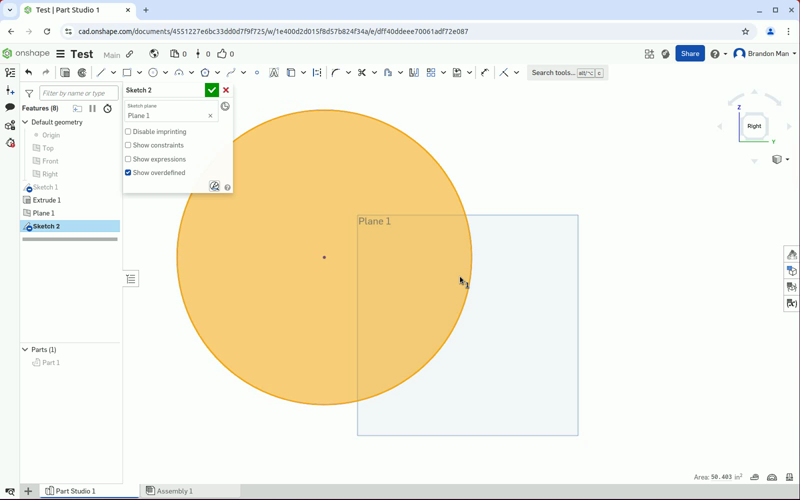
scroll(-6)
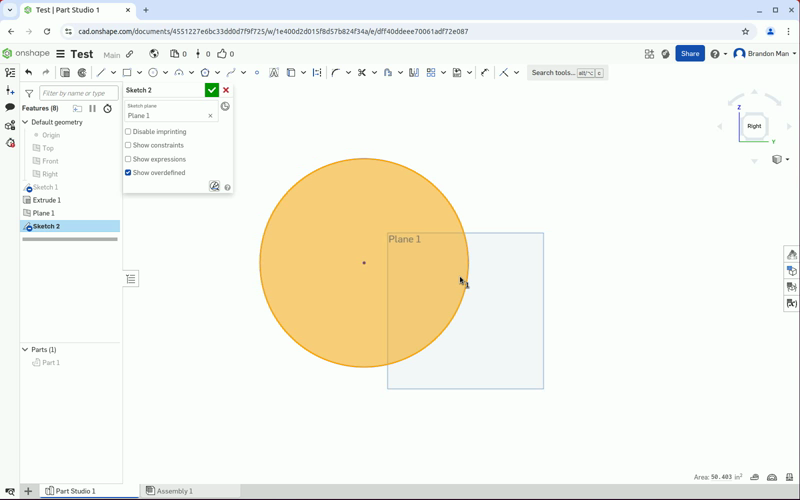
scroll(-6)
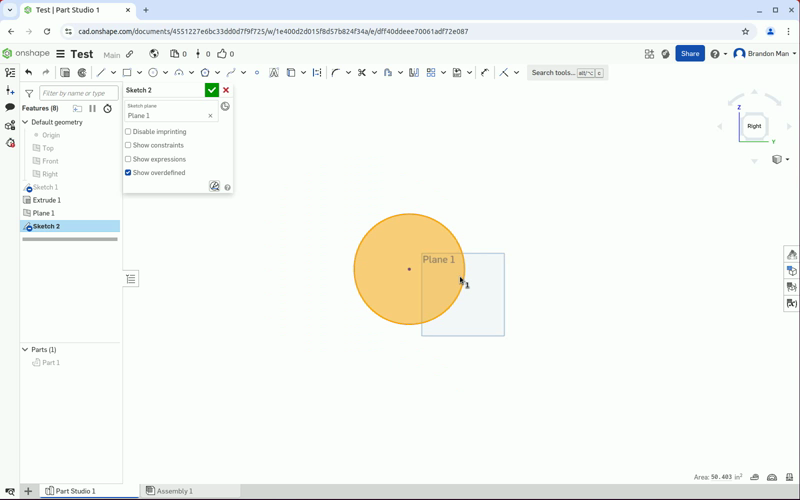
scroll(-6)
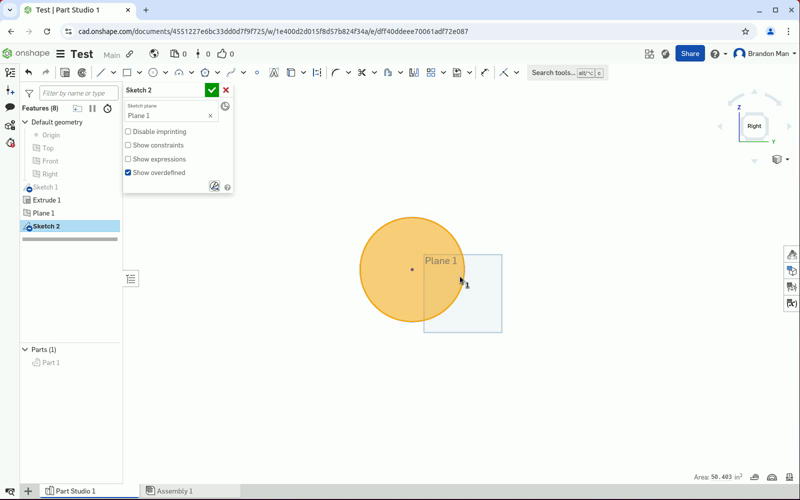
scroll(-6)
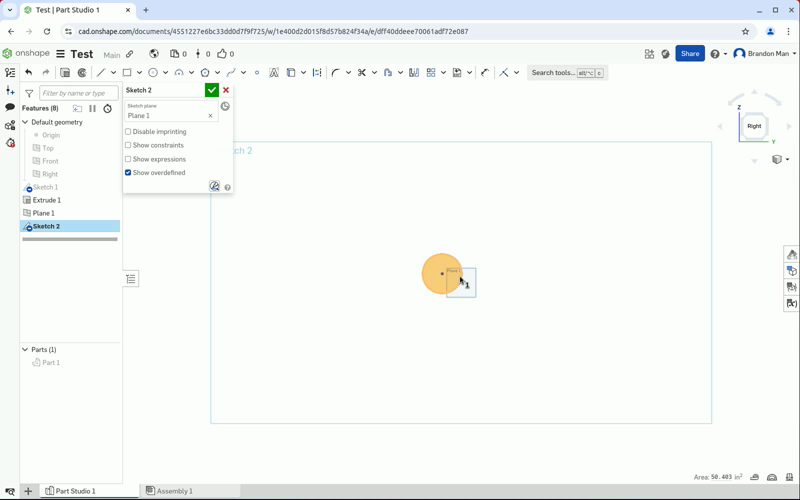
mouse_move(73, 352)
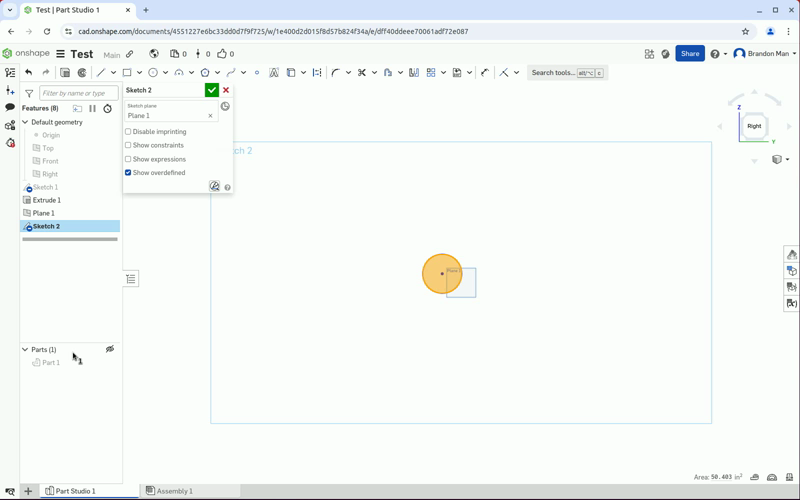
key(shift+y)
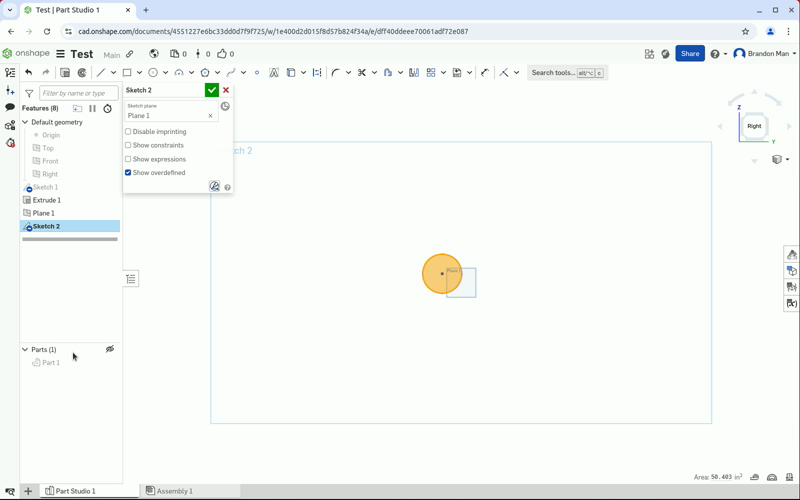
key(shift+e)
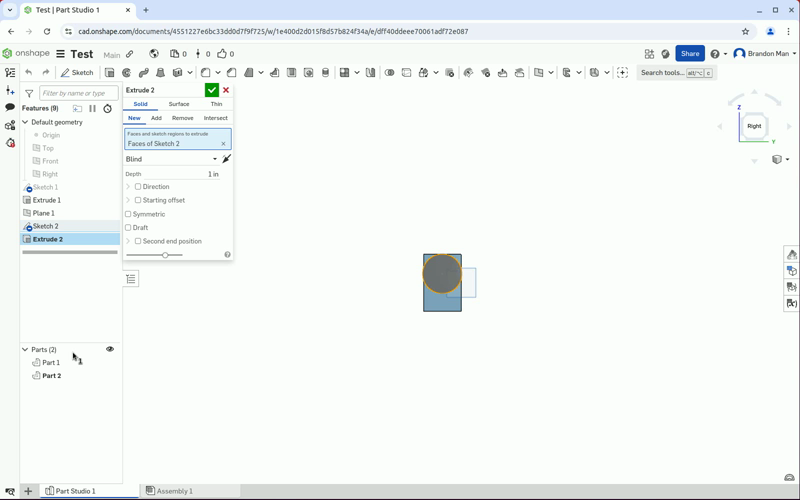
mouse_move(143, 106)
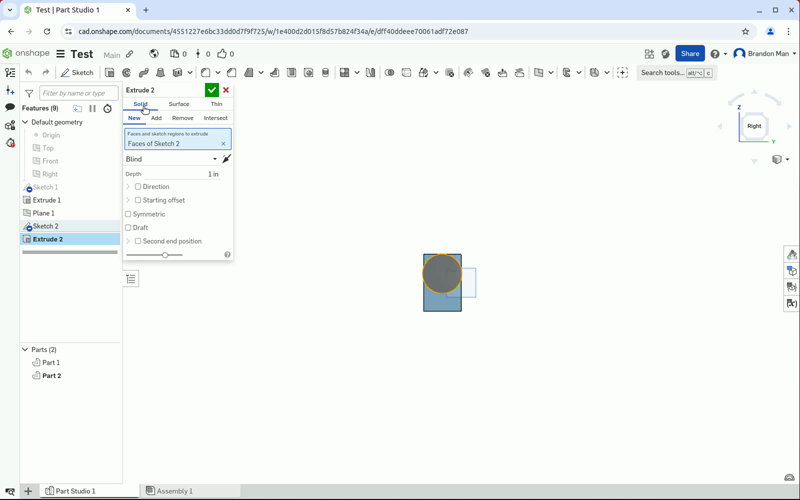
click(143, 106)
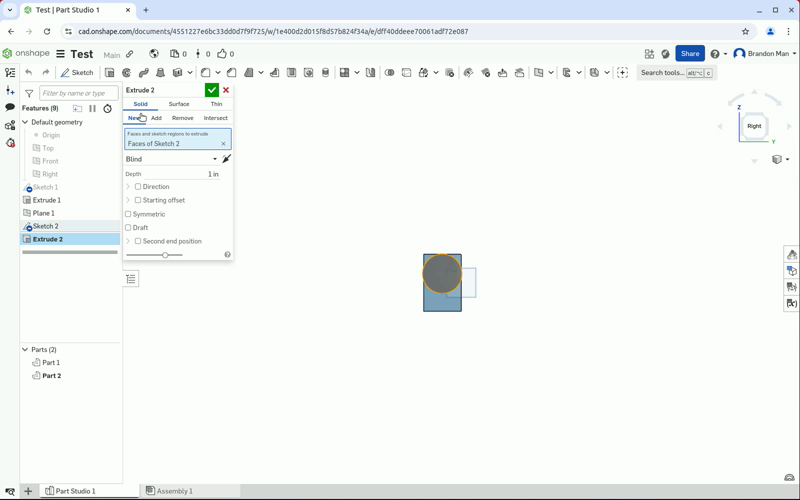
mouse_move(137, 120)
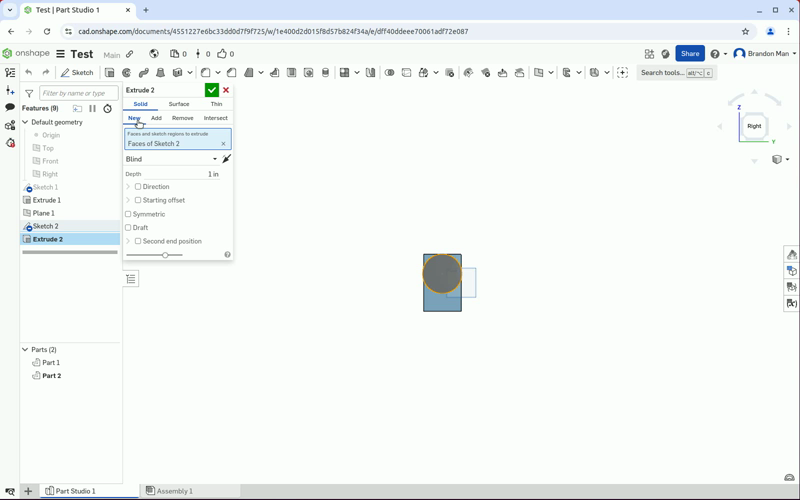
click(137, 120)
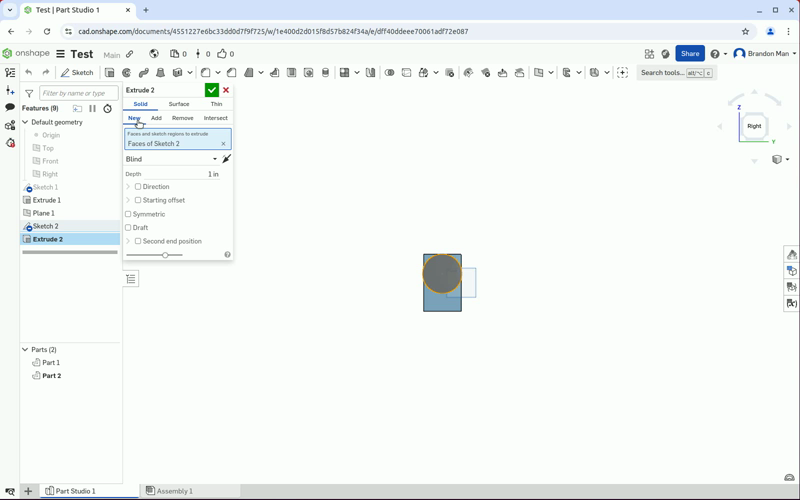
key(tab, 4)
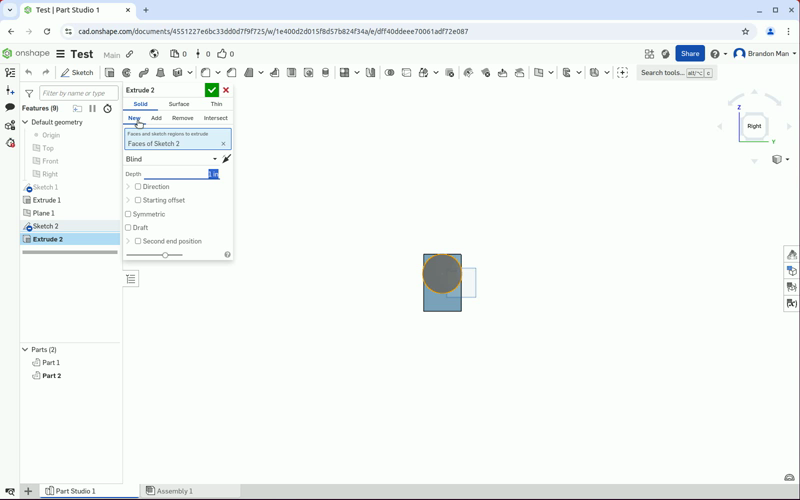
text(19.257)
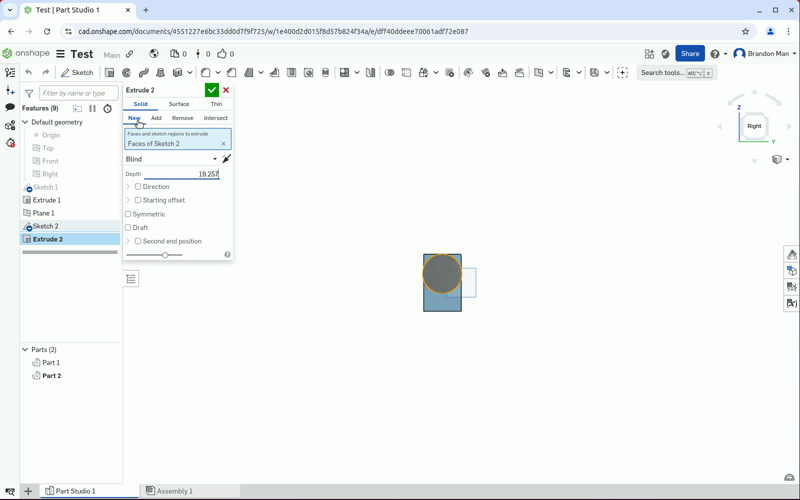
key(enter)
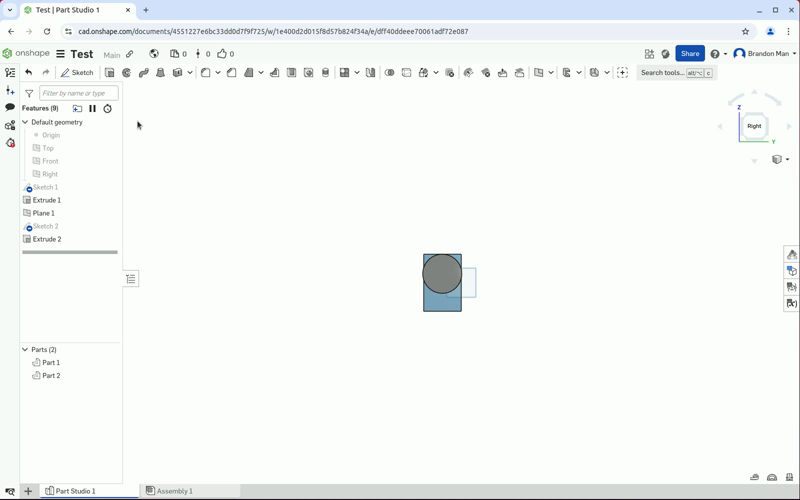
key(shift+h)
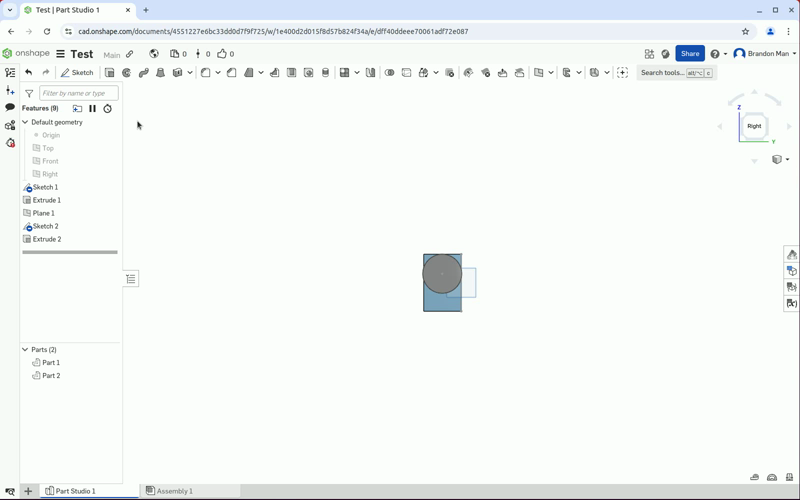
key(shift+h)
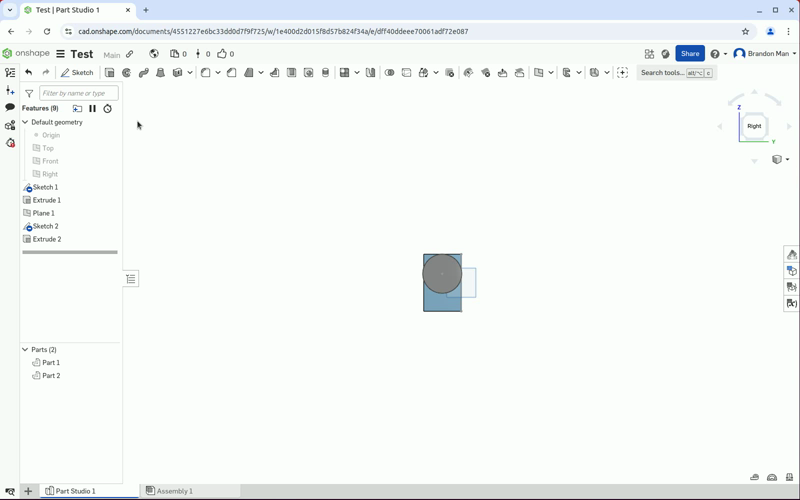
key(shift+7)
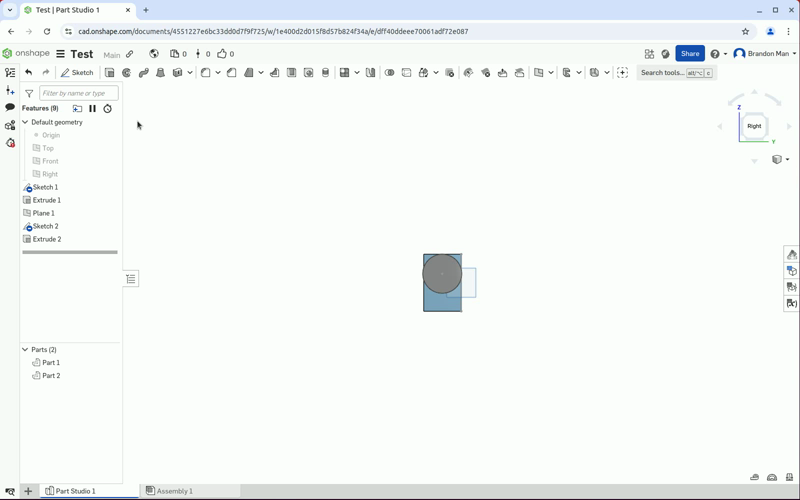
key(right, 2)
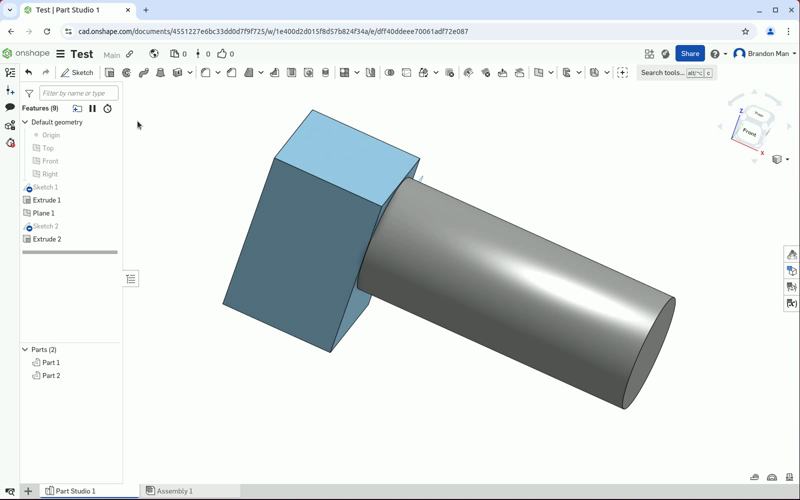
key(down, 2)
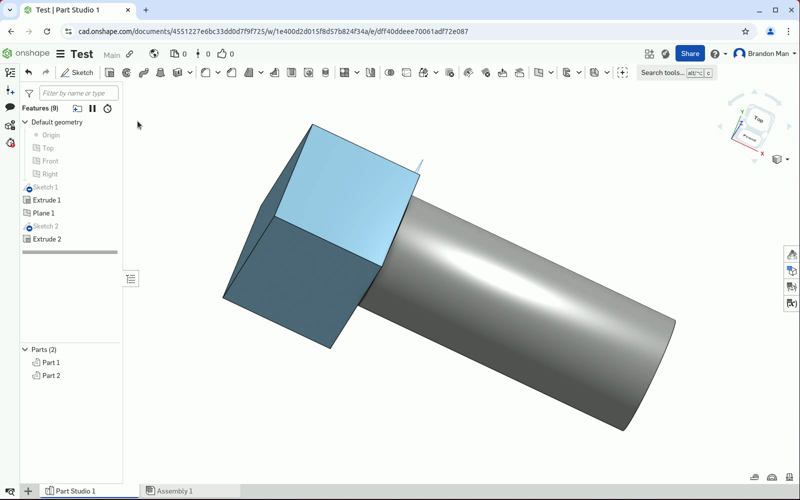
key(up, 2)
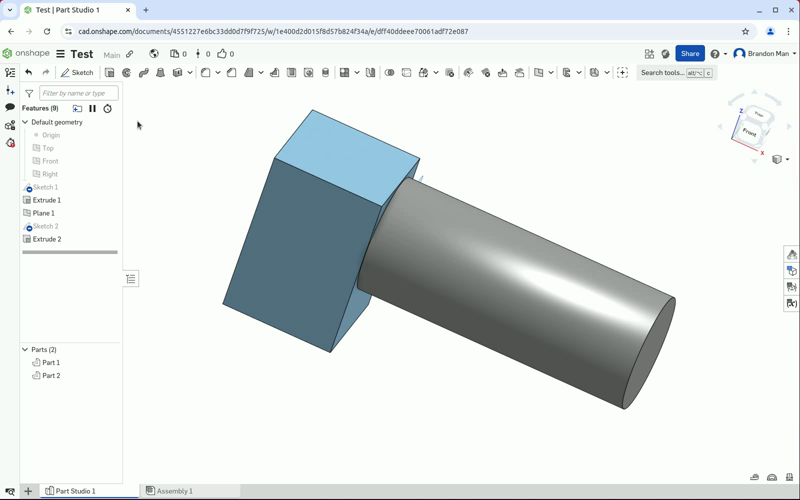
key(left, 2)
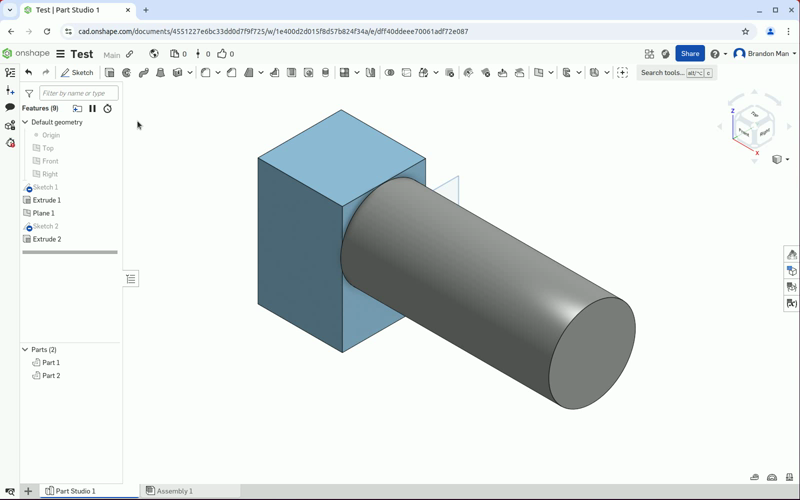
mouse_move(73, 189)
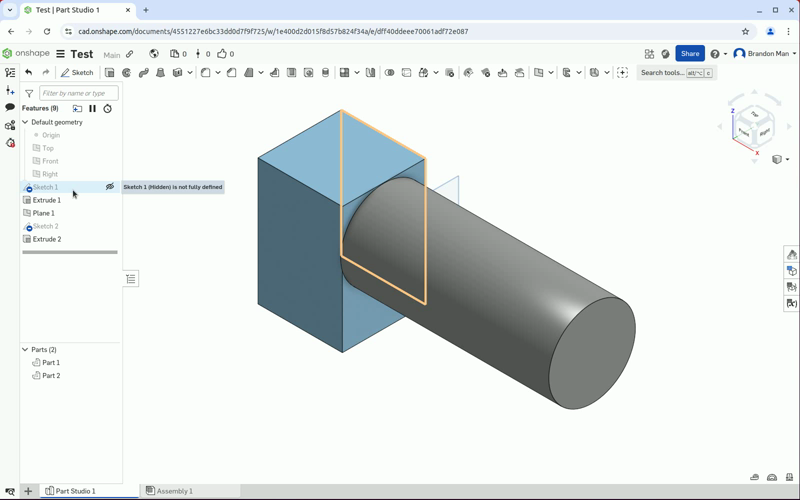
click(73, 189)